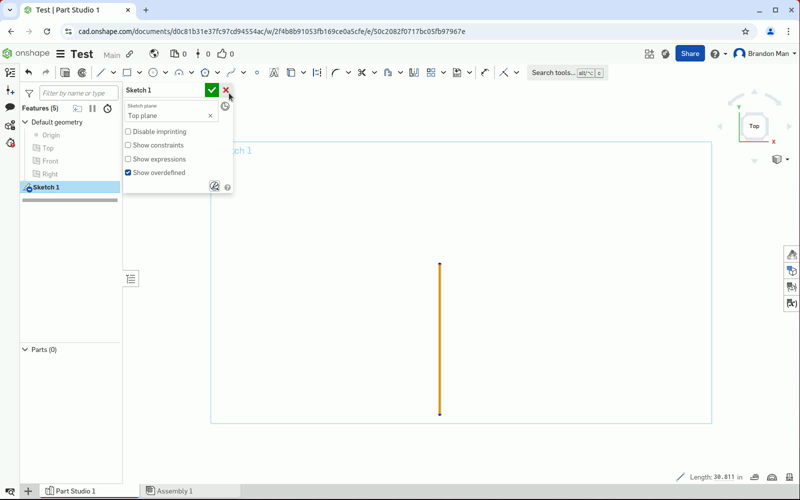
key(shift+h)
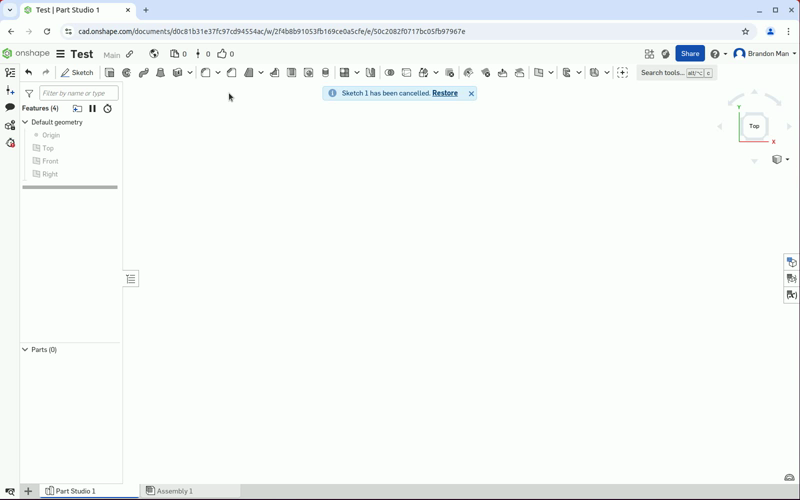
mouse_move(73, 352)
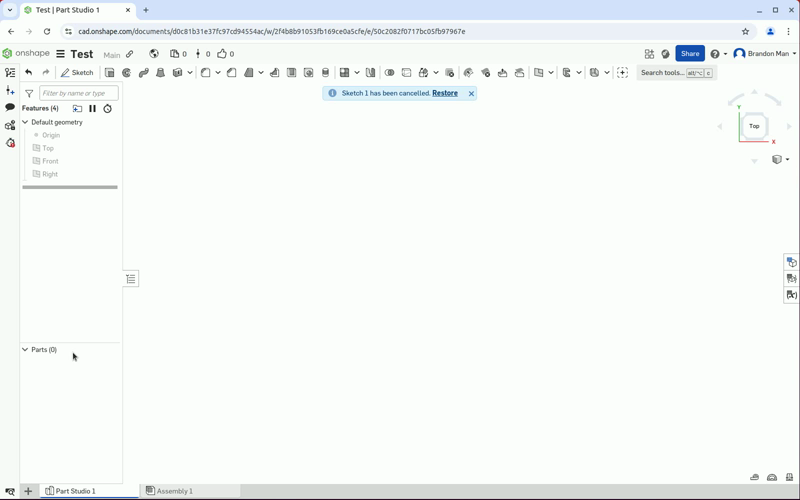
key(y)
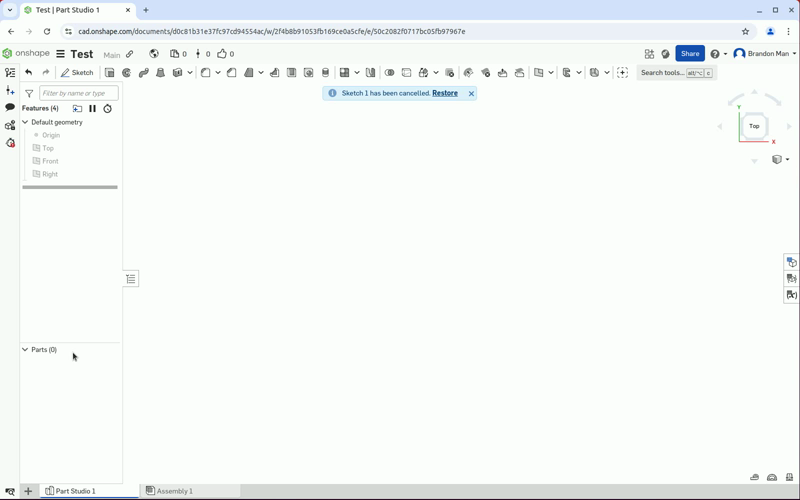
key(shift+p)
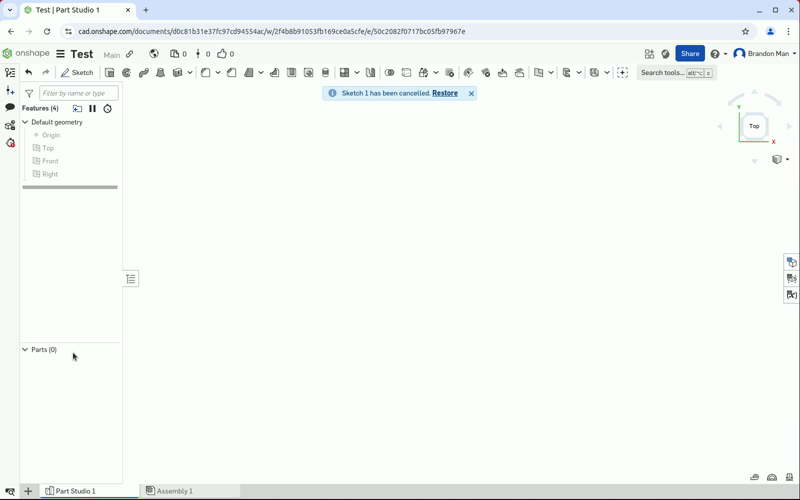
key(space)
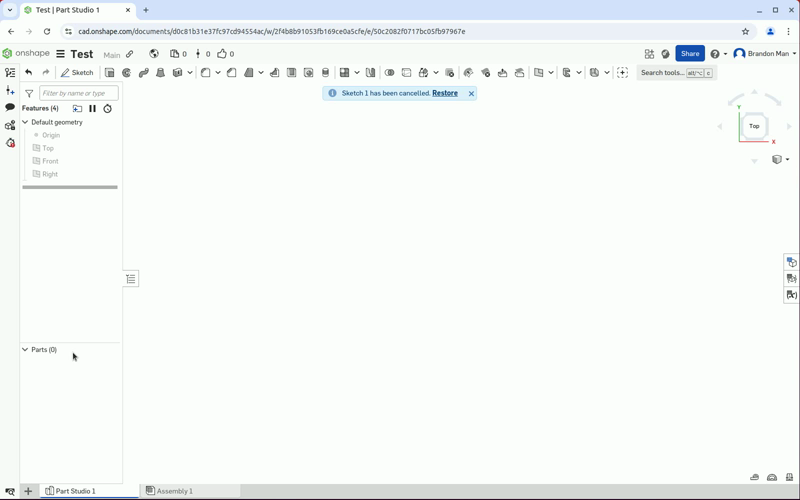
key_down(shift)
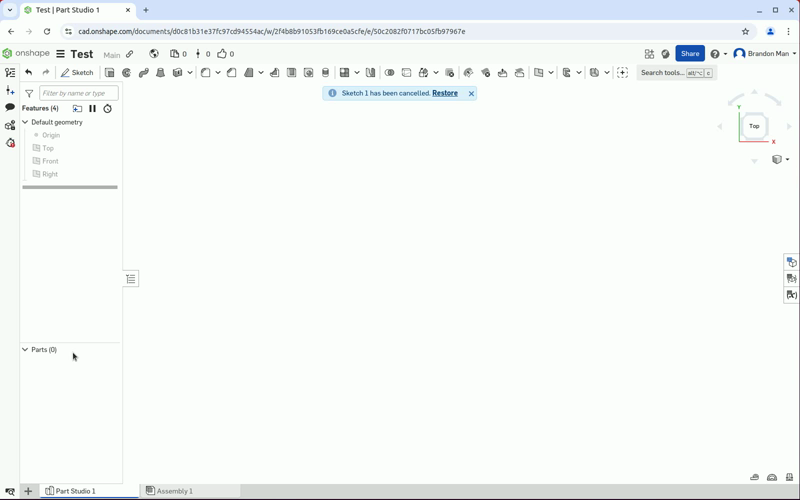
key(up)
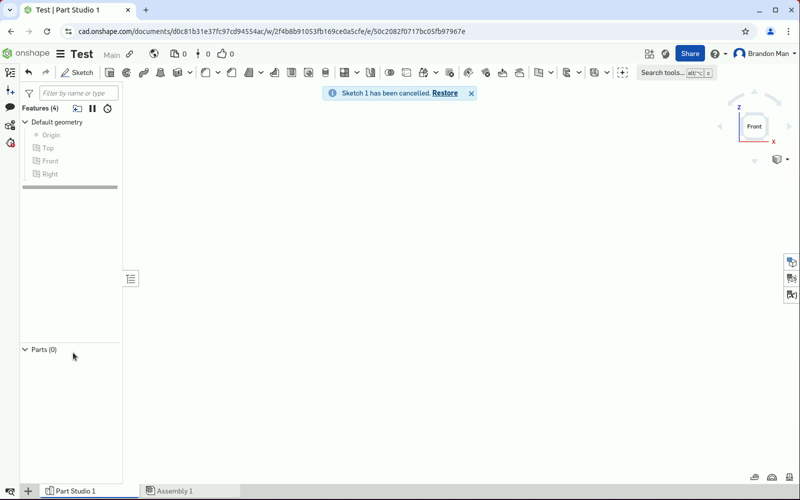
key_up(shift)
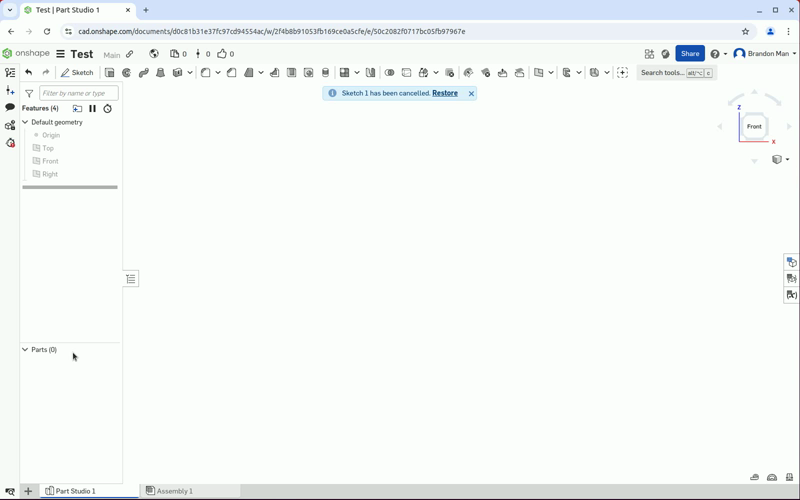
mouse_move(73, 352)
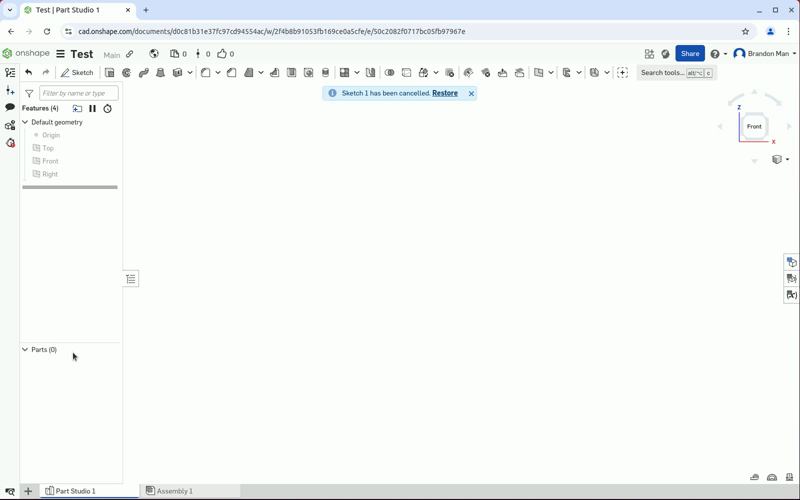
key(shift+y)
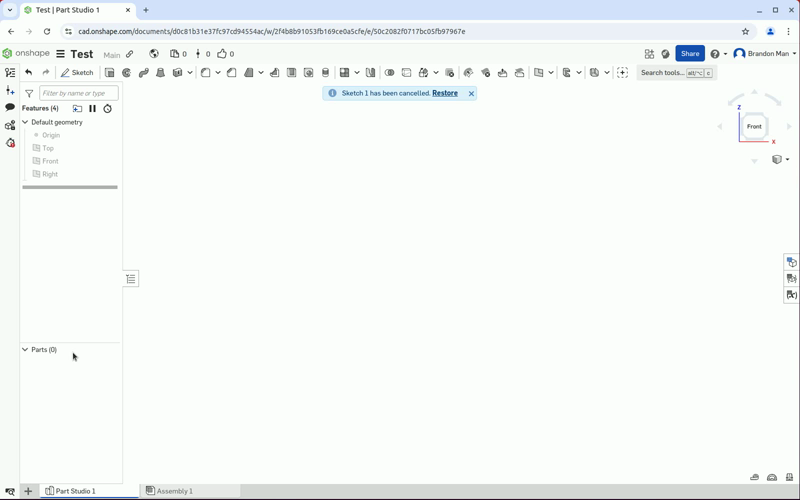
key(shift+s)
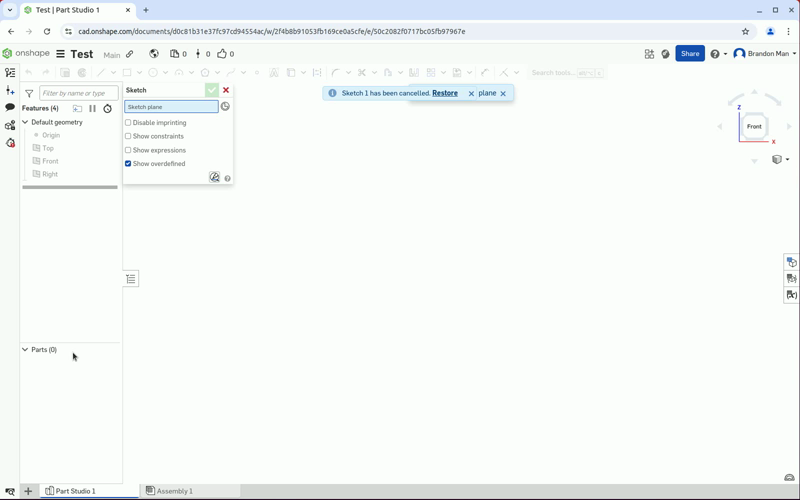
mouse_move(73, 163)
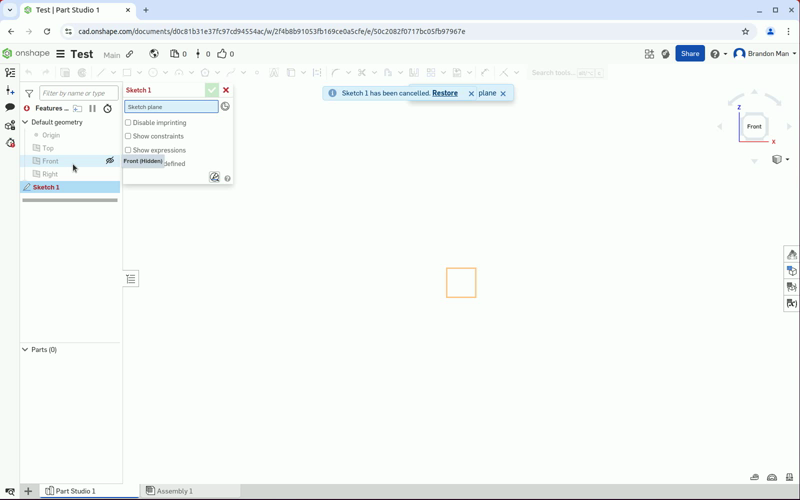
click(73, 163)
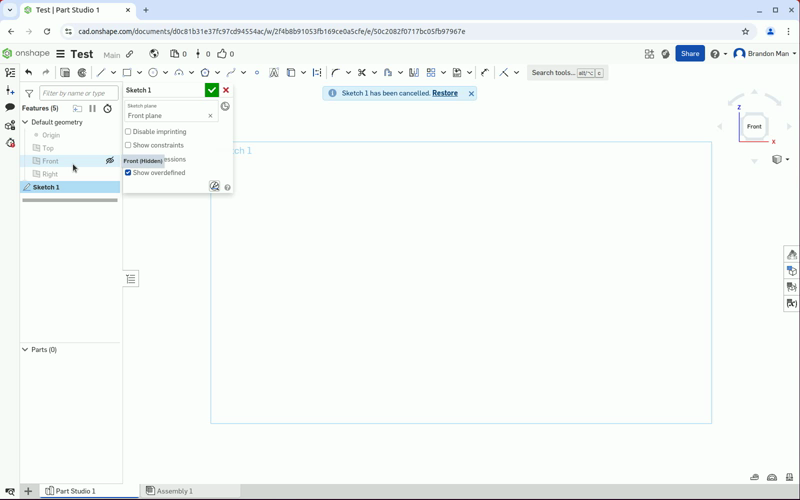
mouse_move(73, 352)
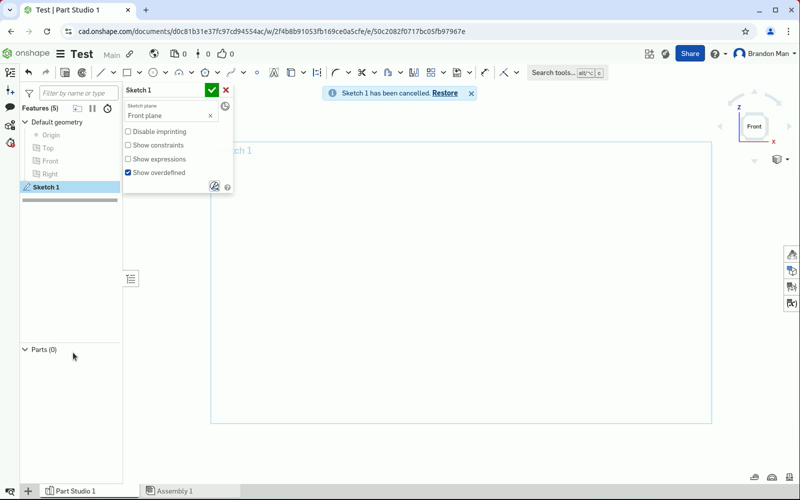
key(y)
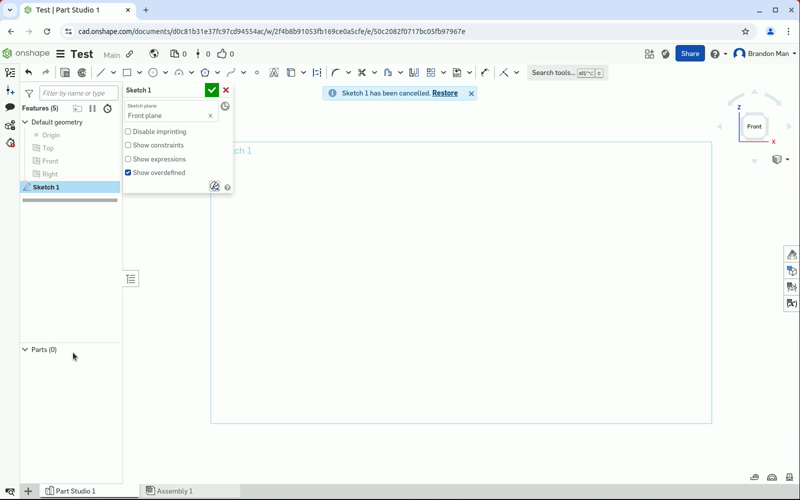
key(l)
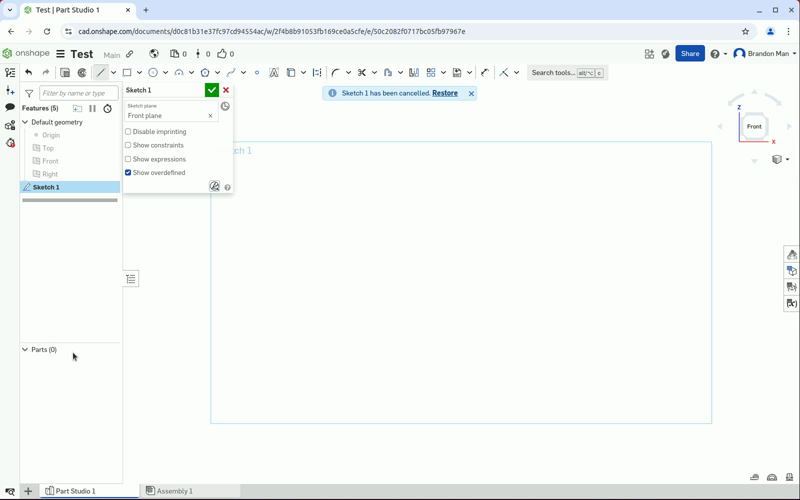
key_down(shift)
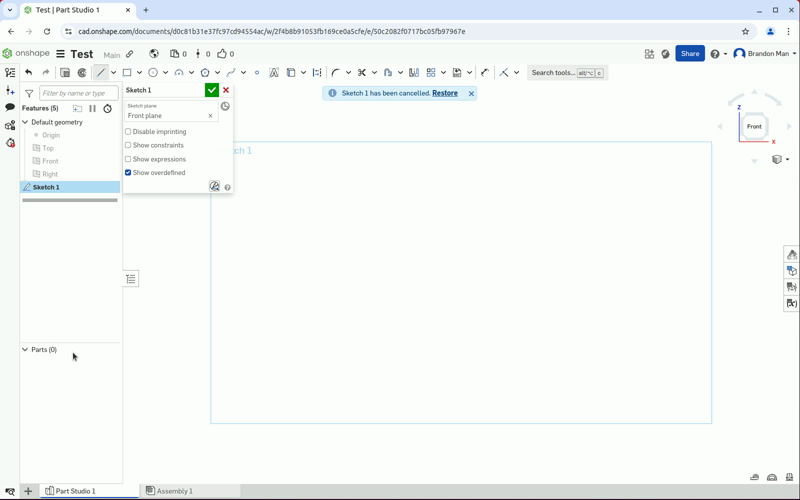
mouse_move(379, 395)
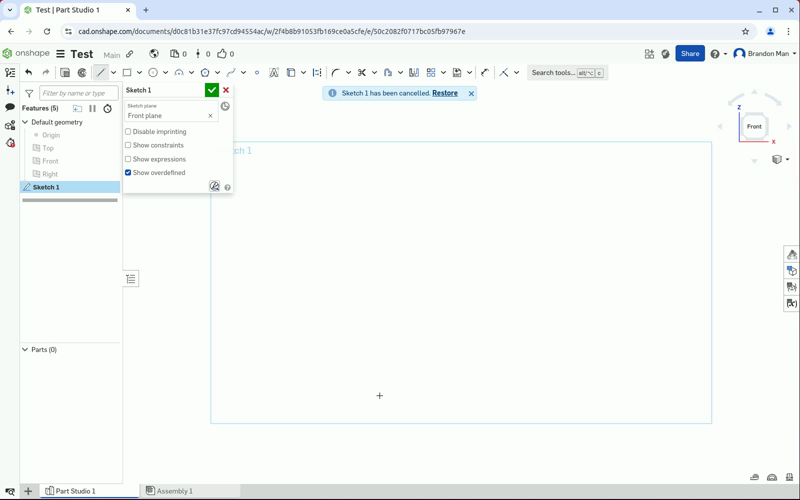
click(379, 395)
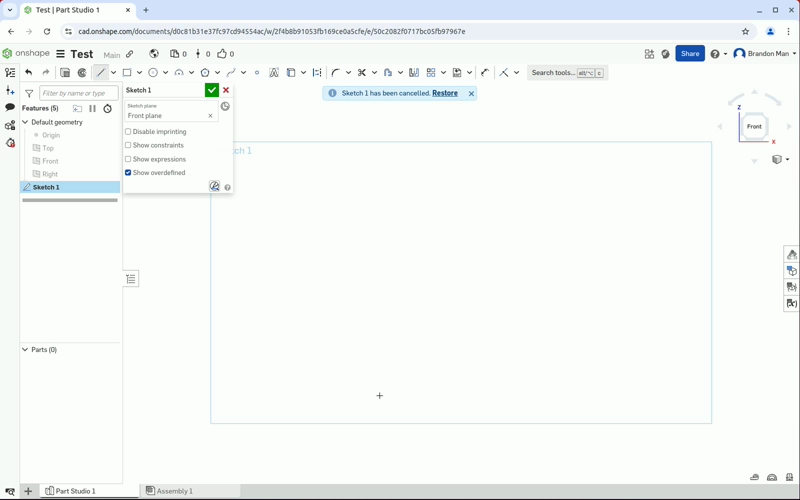
key_up(shift)
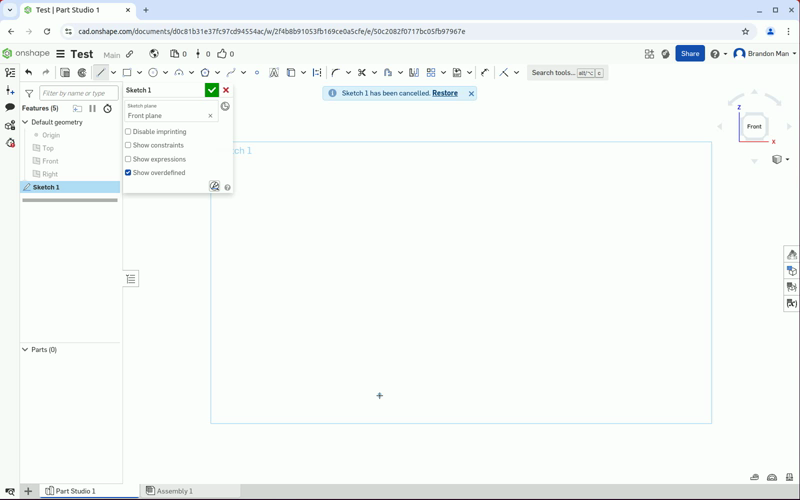
key_down(shift)
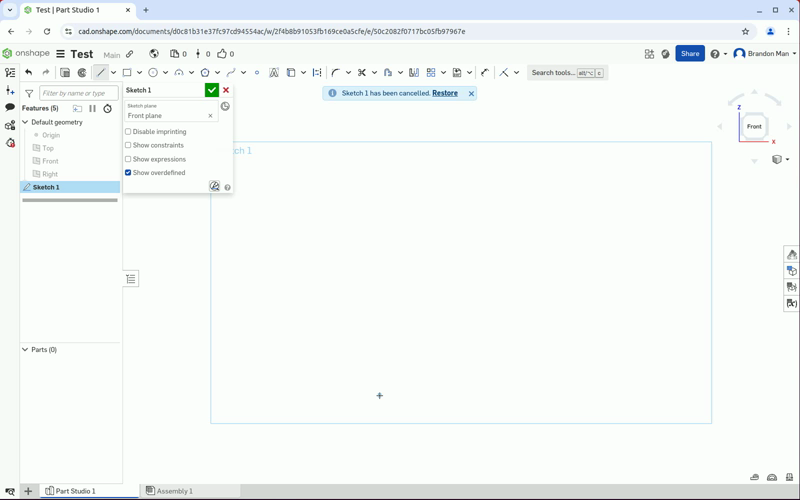
mouse_move(540, 395)
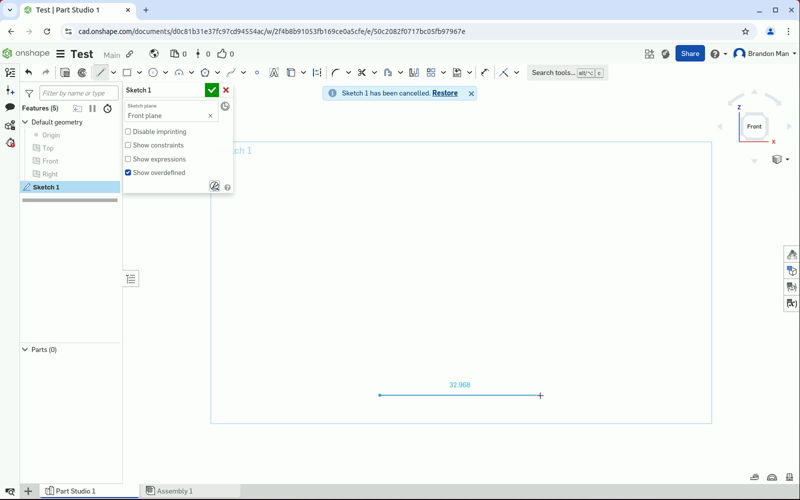
click(540, 395)
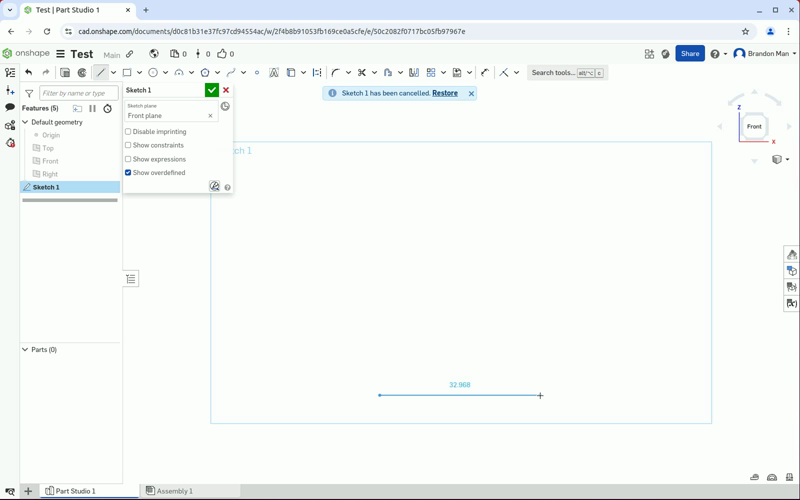
key_up(shift)
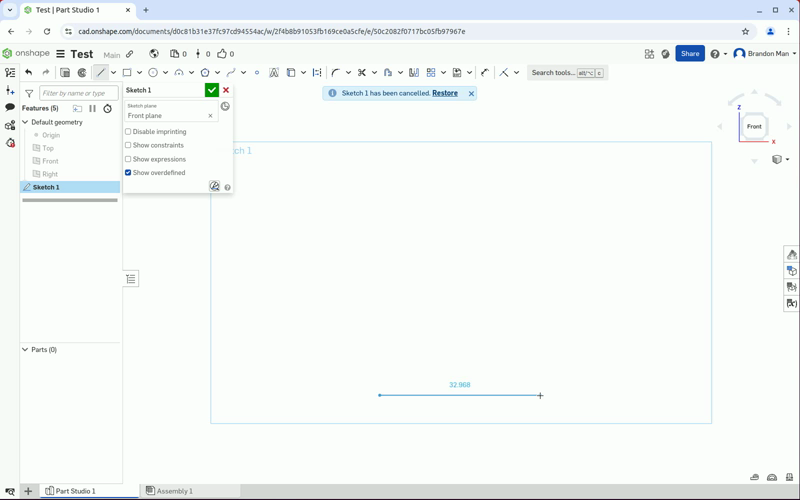
key_down(shift)
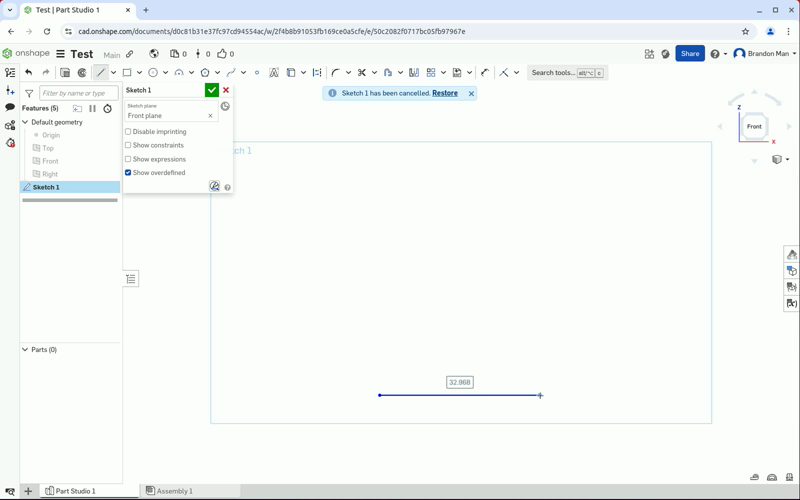
mouse_move(540, 171)
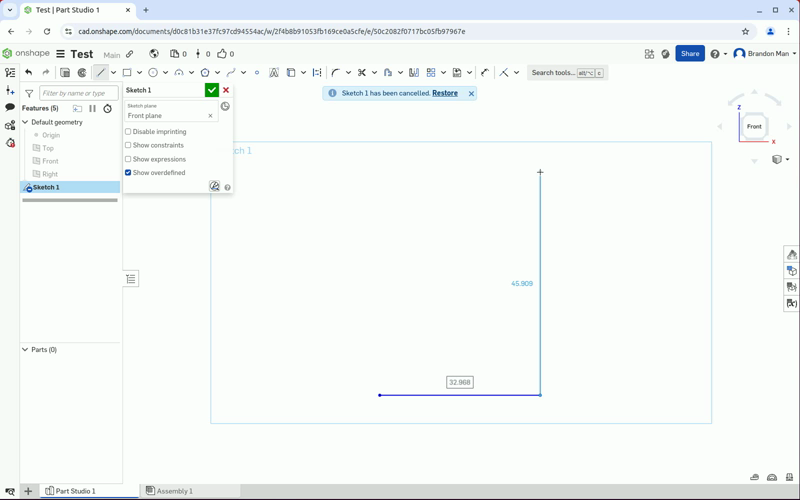
click(540, 171)
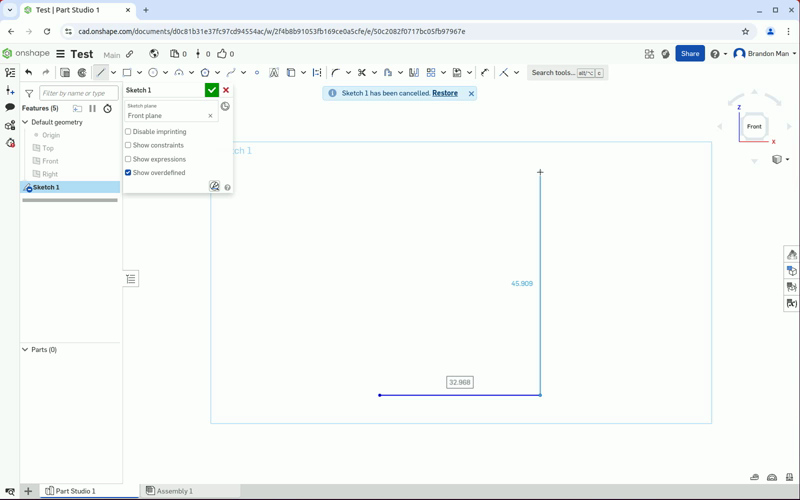
key_up(shift)
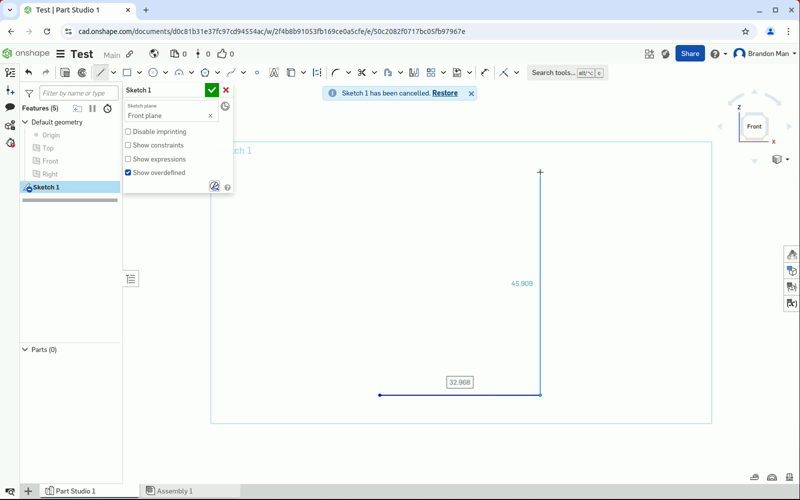
key_down(shift)
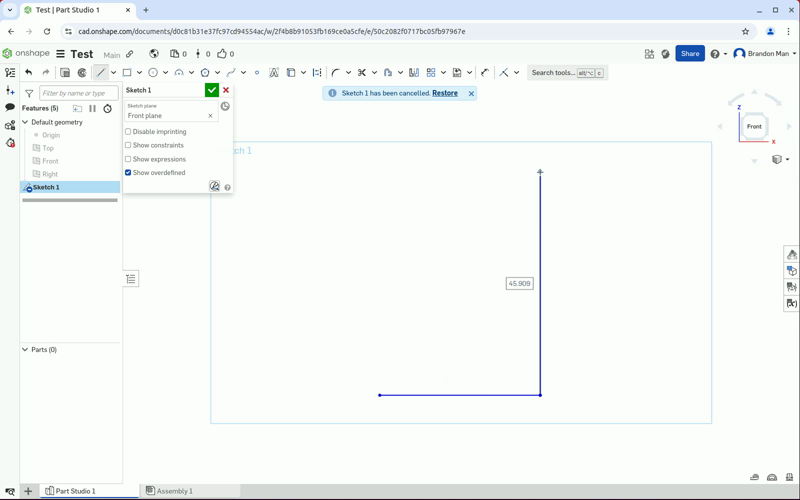
mouse_move(379, 171)
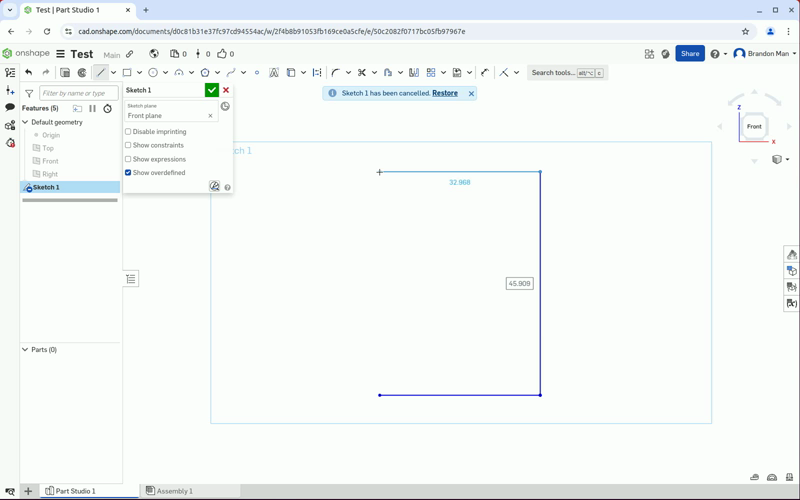
click(379, 171)
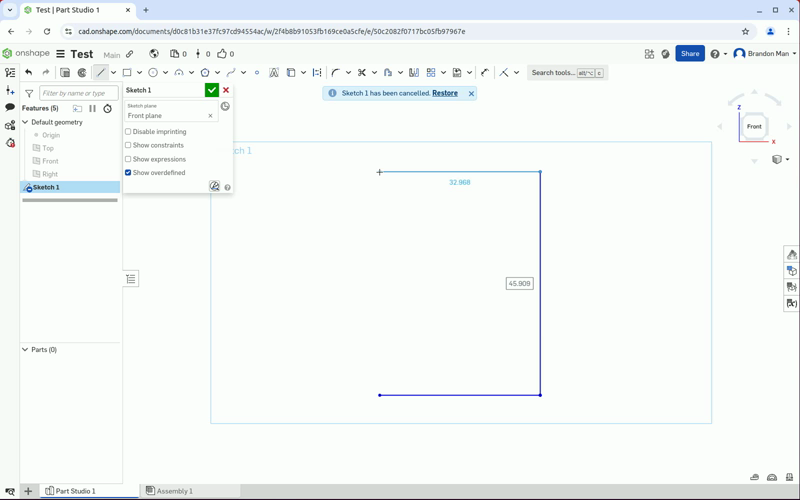
key_up(shift)
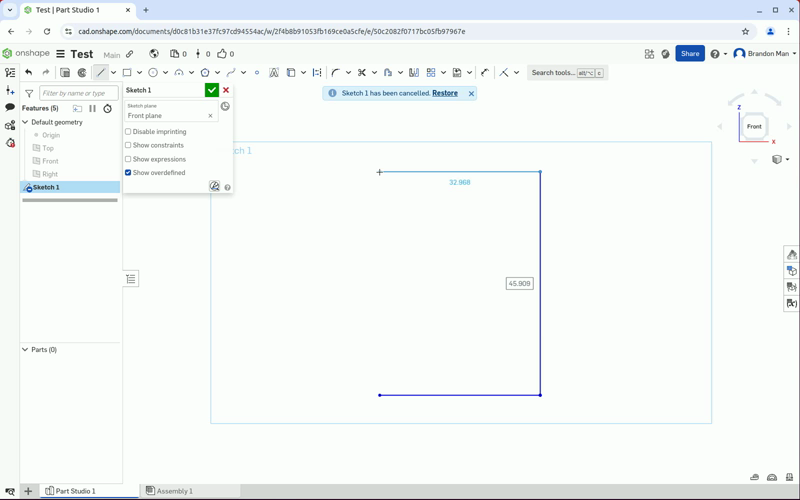
key_down(shift)
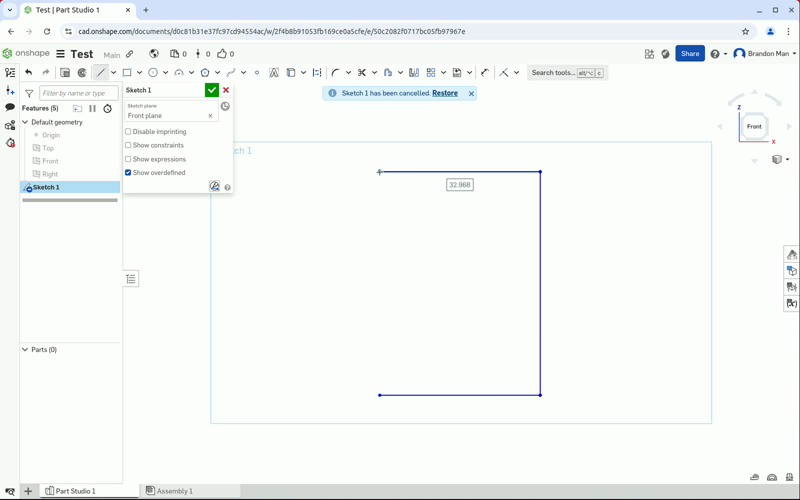
mouse_move(379, 395)
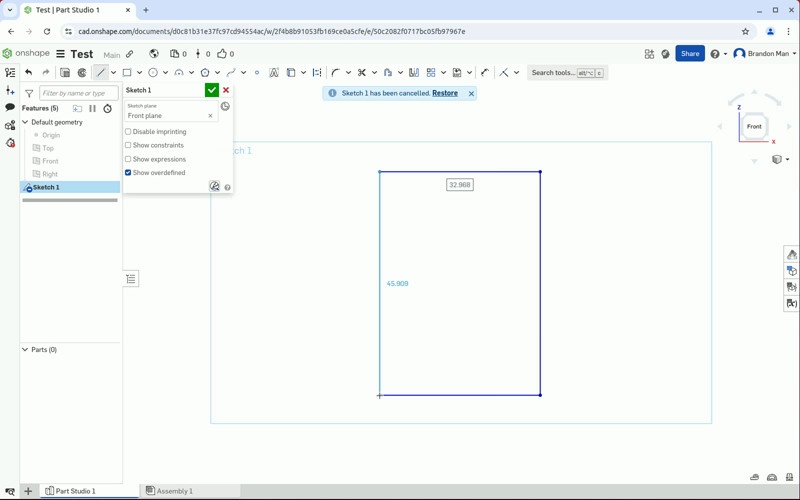
key_up(shift)
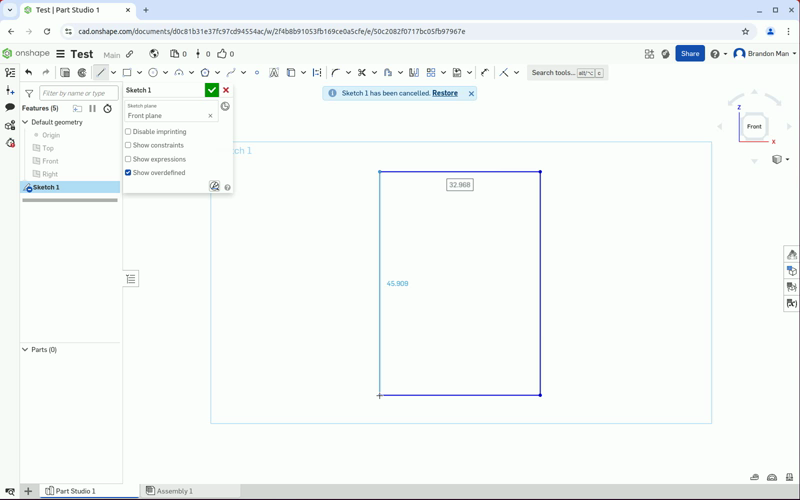
click(379, 395)
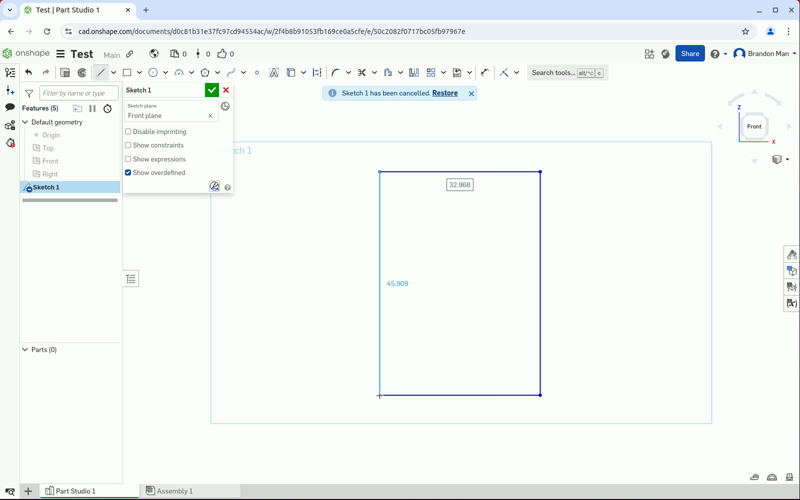
key(esc)
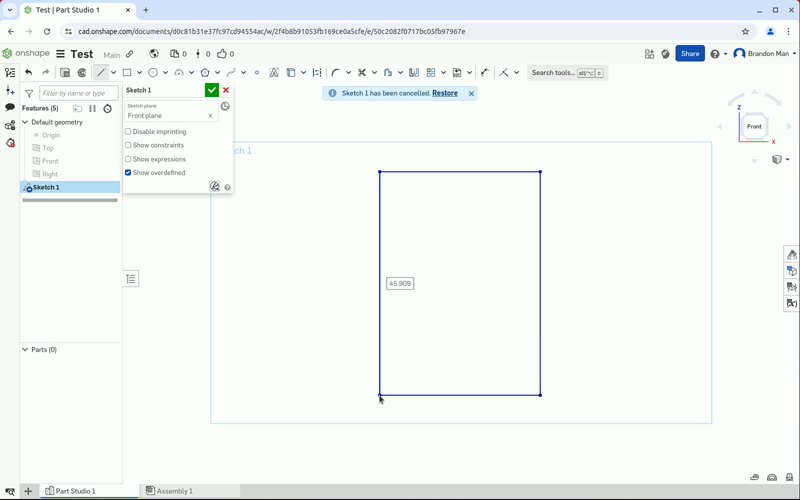
mouse_move(424, 220)
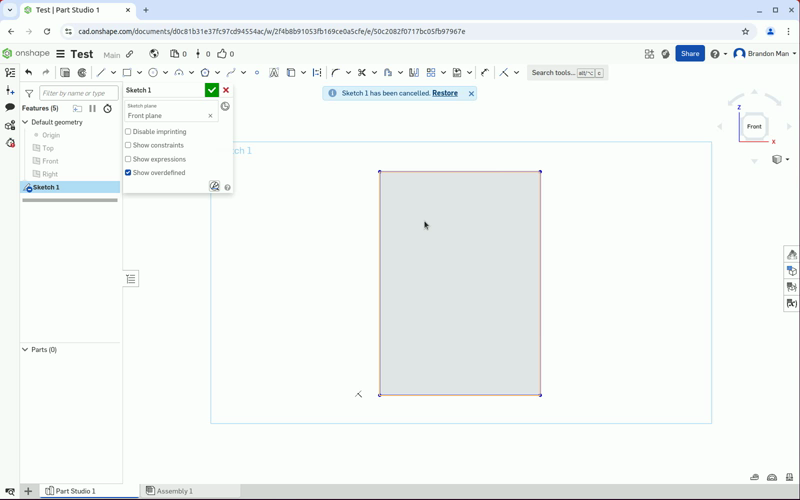
click(424, 220)
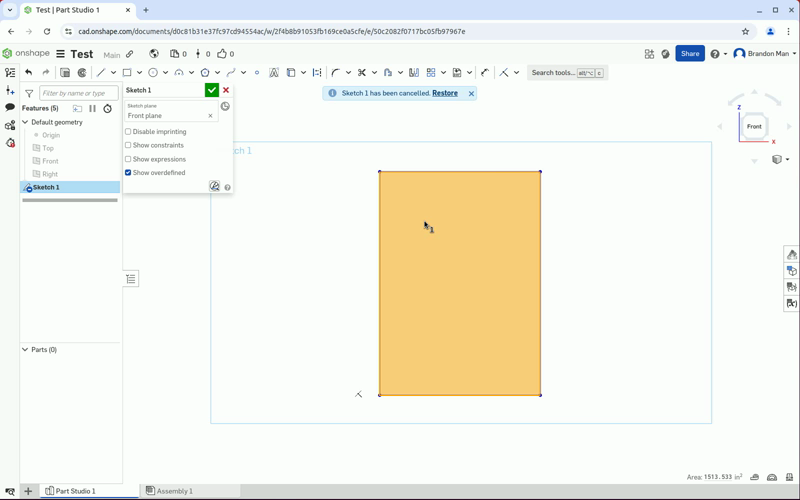
mouse_move(73, 352)
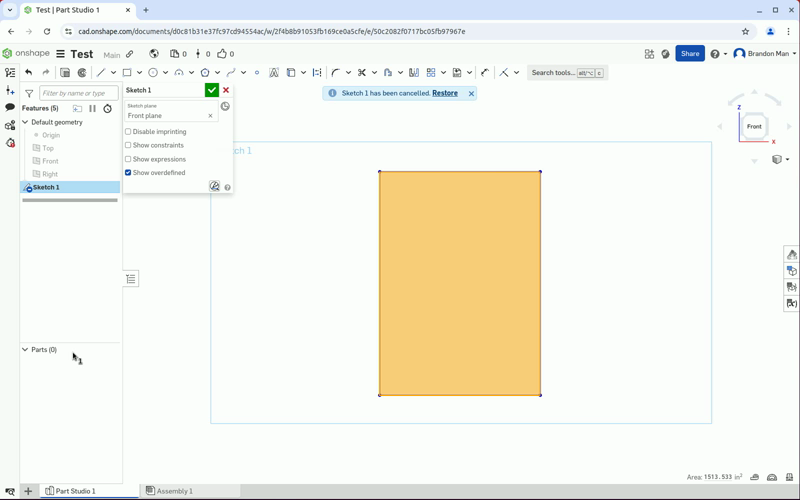
key(shift+y)
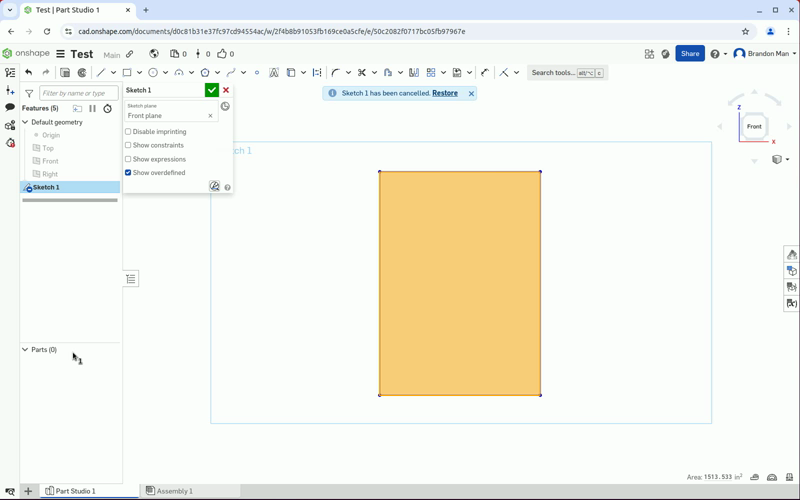
key(shift+e)
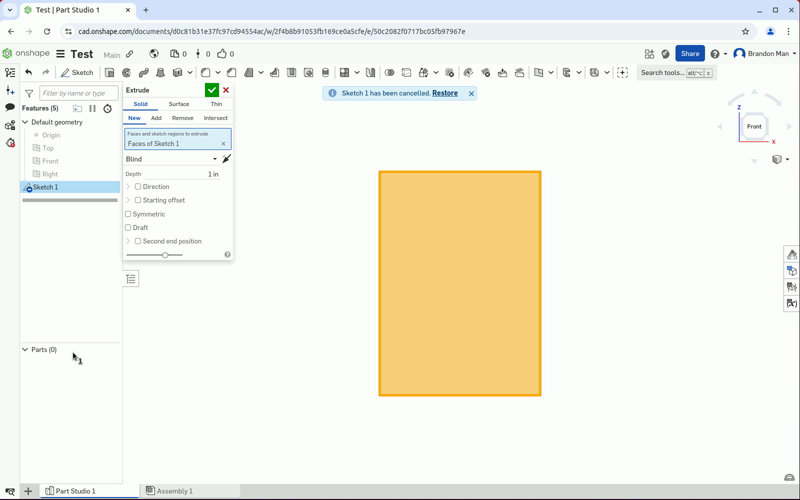
mouse_move(143, 106)
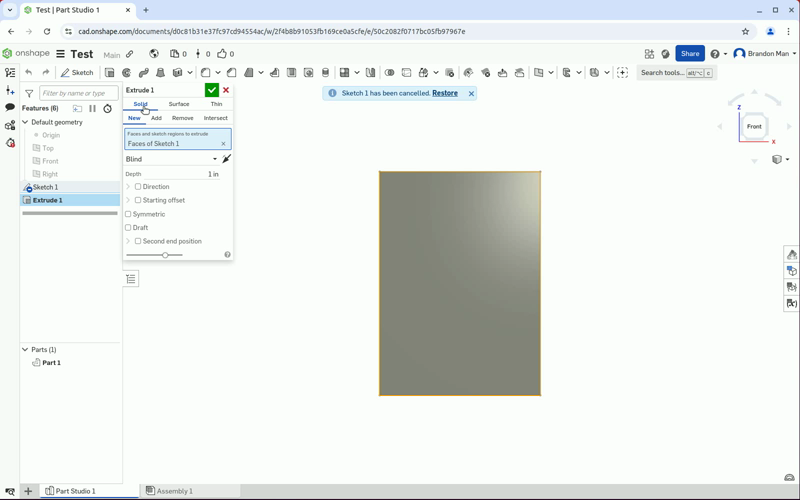
click(143, 106)
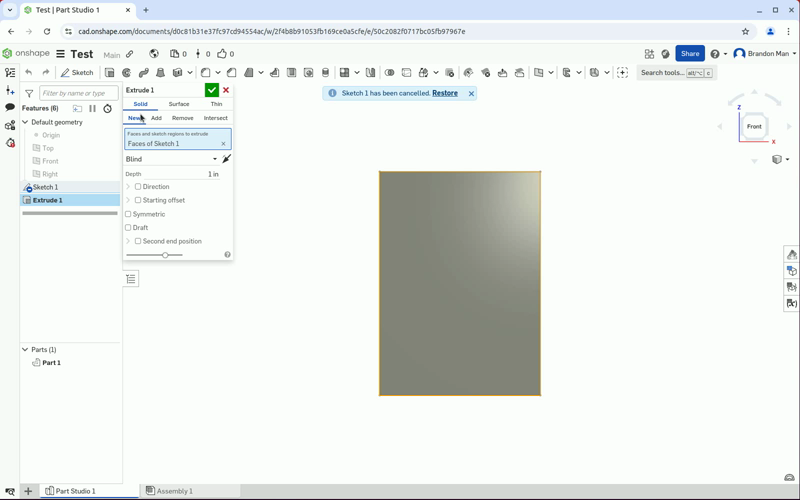
mouse_move(137, 120)
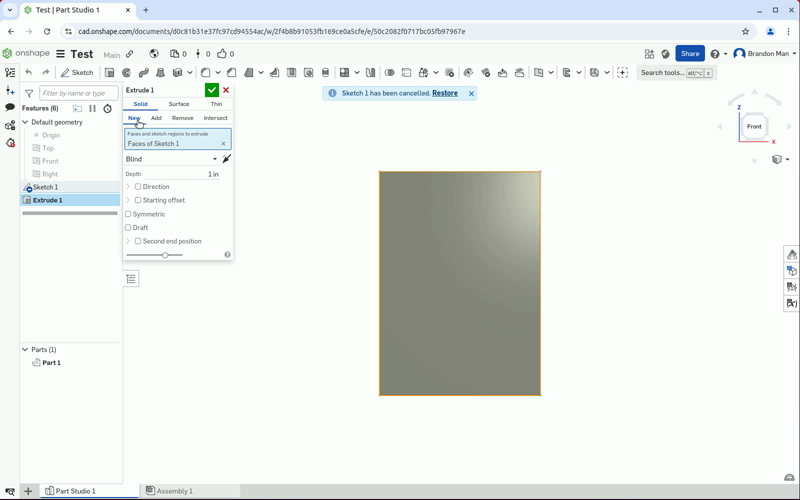
click(137, 120)
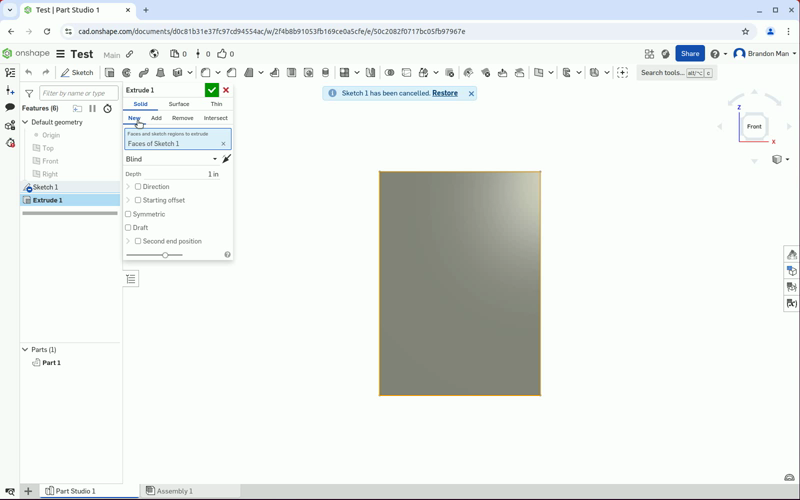
key(tab, 4)
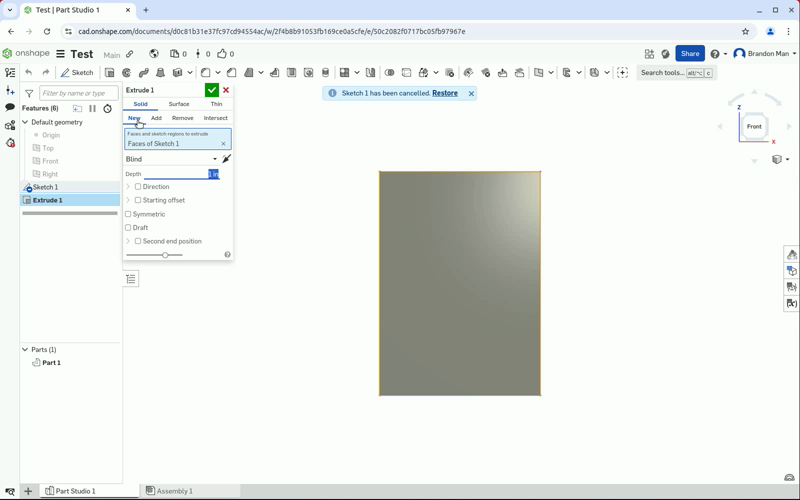
text(5.536)
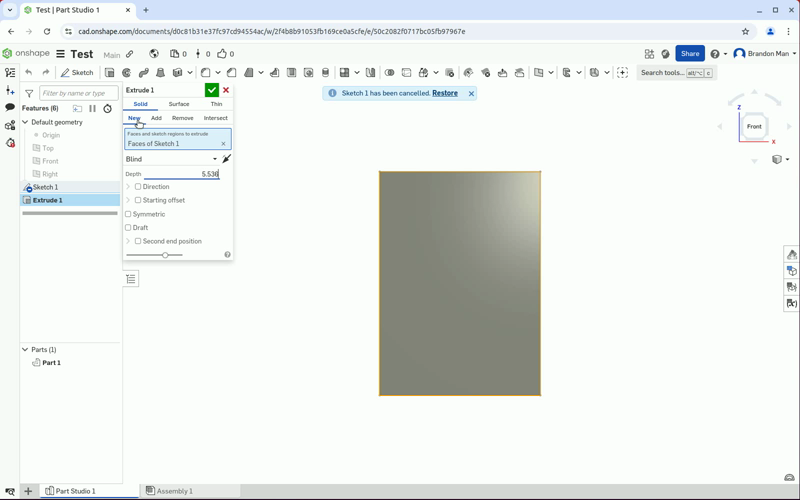
key(enter)
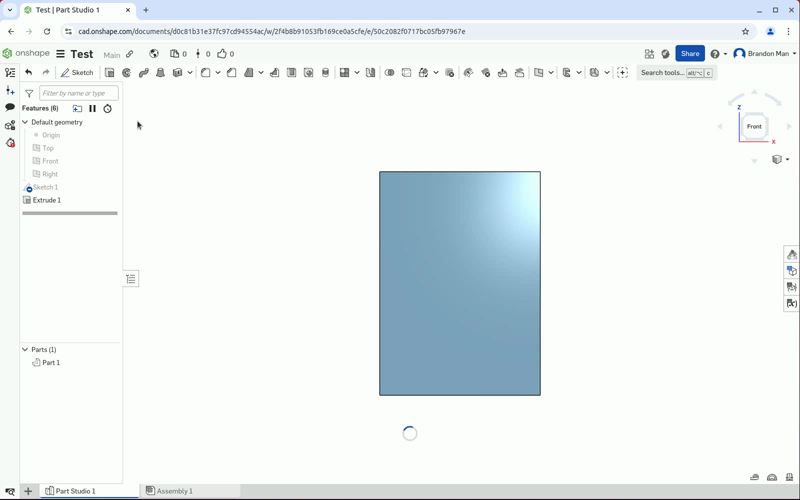
key(shift+h)
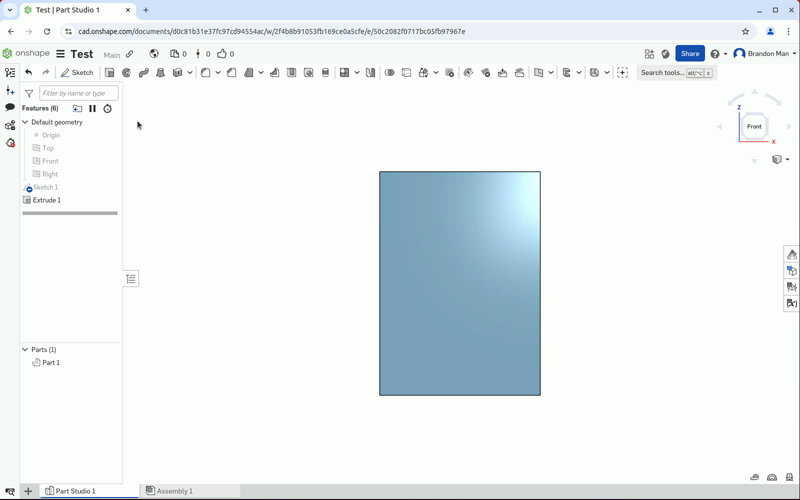
key(shift+h)
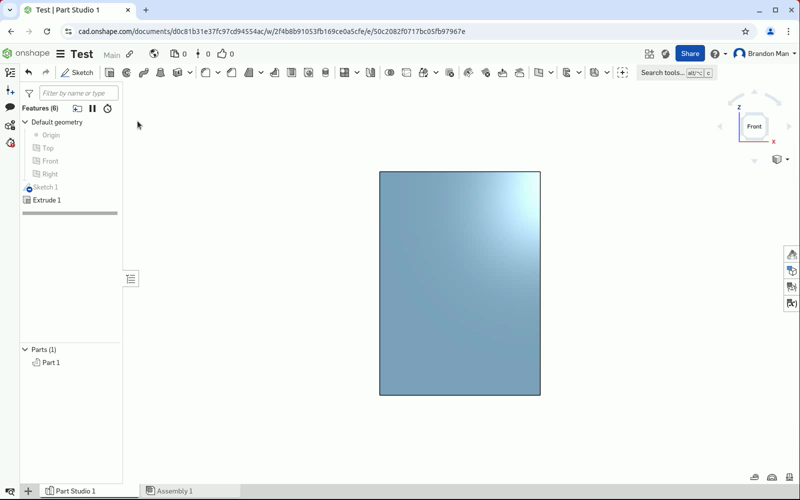
mouse_move(73, 189)
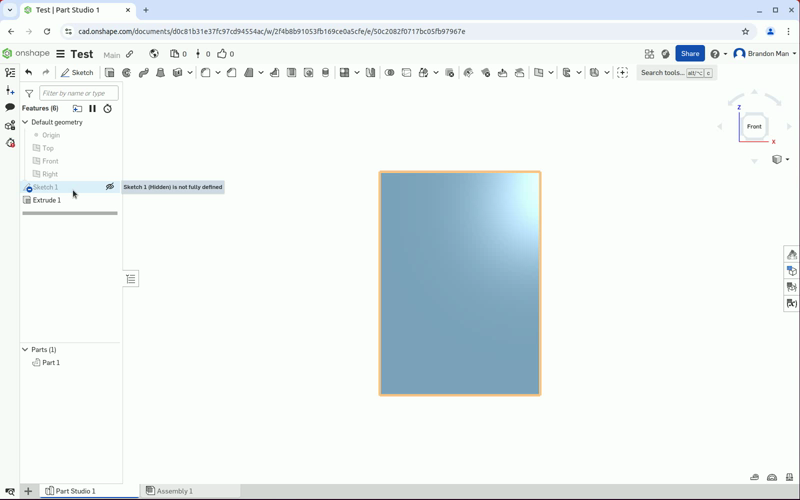
click(73, 189)
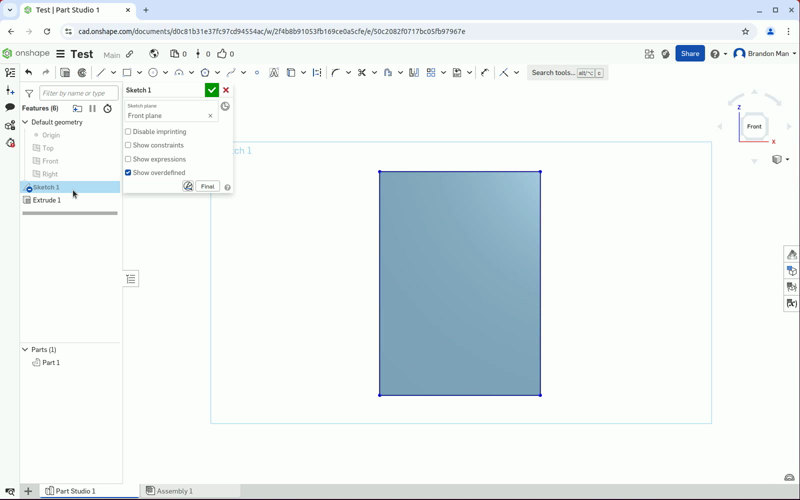
mouse_move(229, 92)
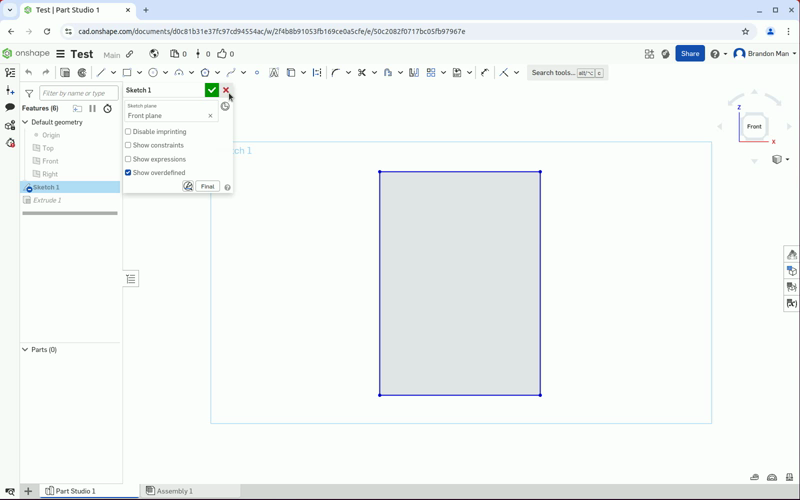
click(229, 92)
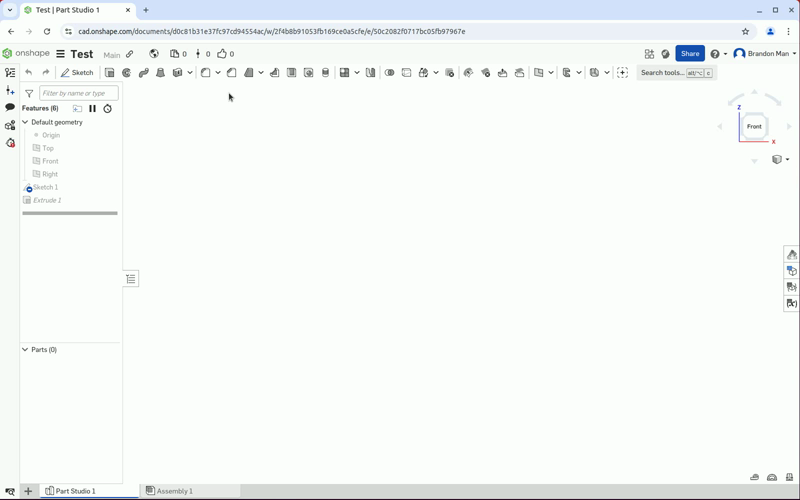
mouse_move(541, 75)
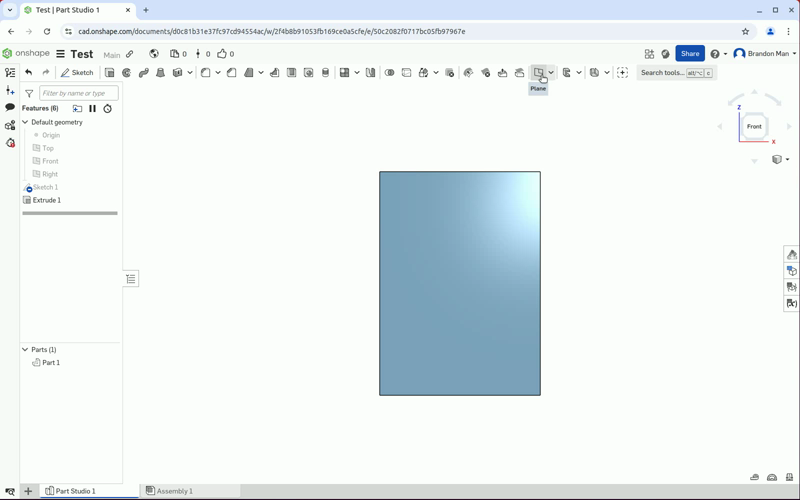
click(541, 75)
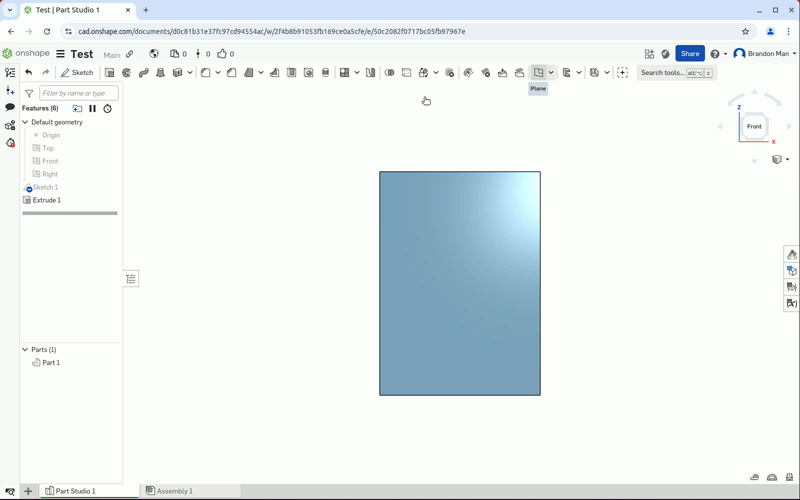
mouse_move(73, 163)
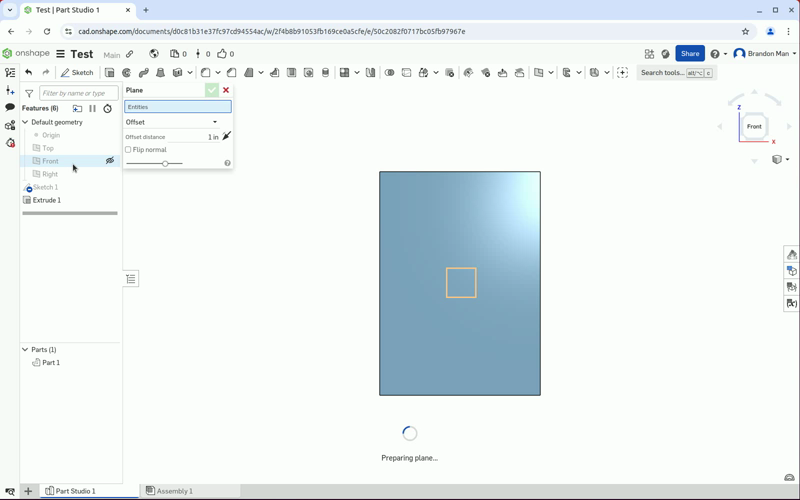
click(73, 163)
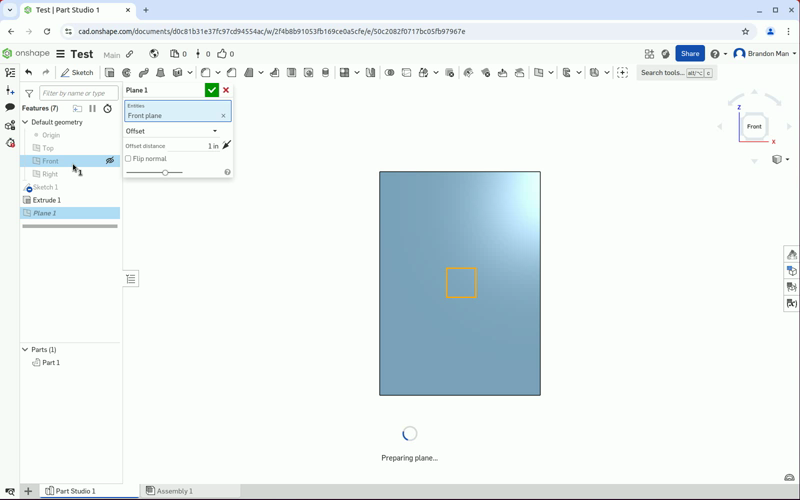
key(tab, 2)
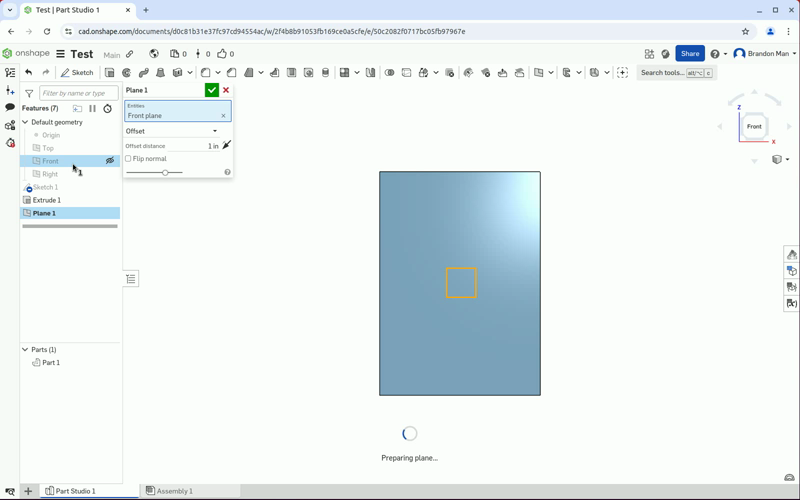
text(5.546)
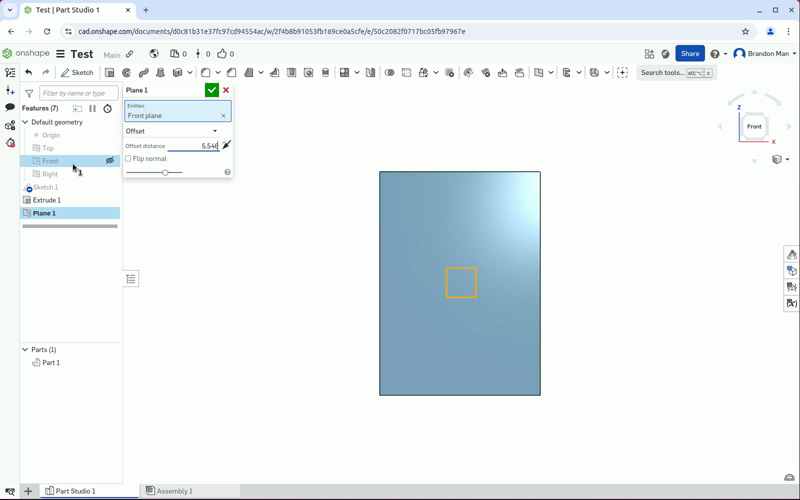
key(enter, 2)
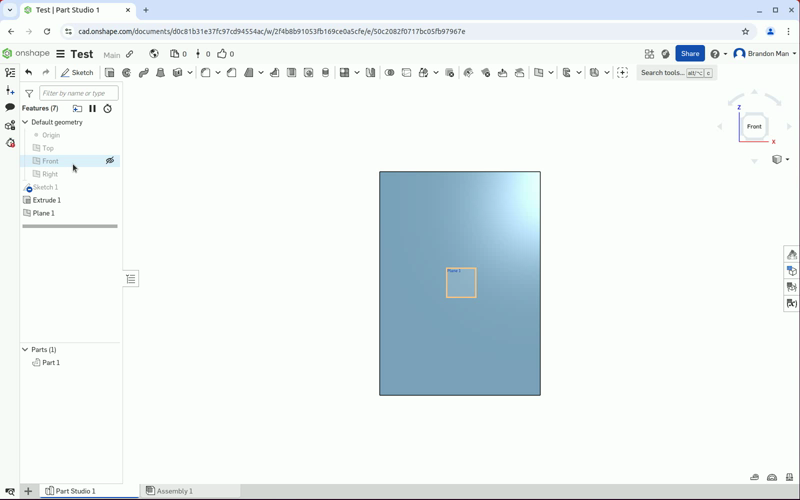
key(shift+s)
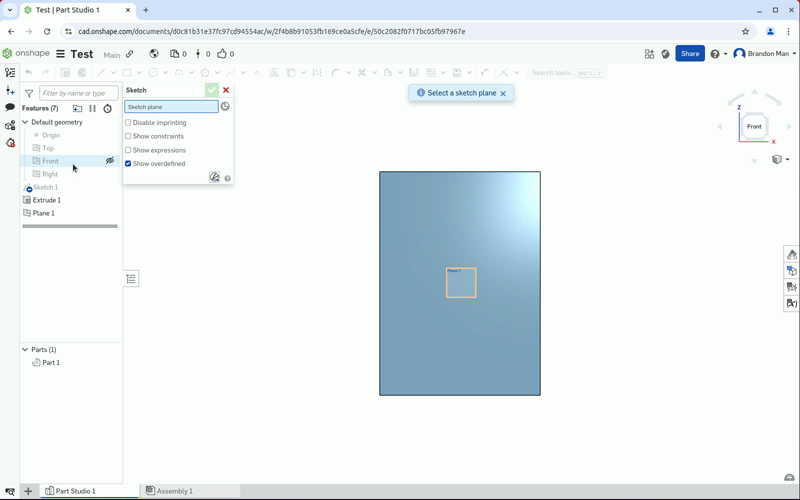
mouse_move(73, 215)
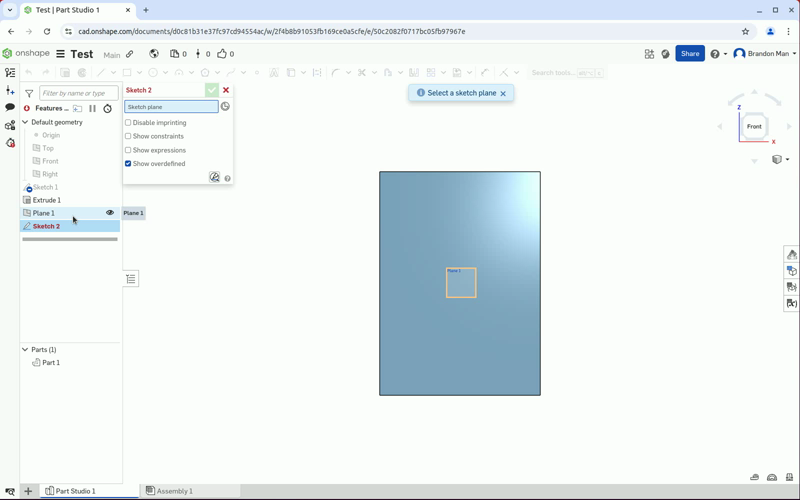
click(73, 215)
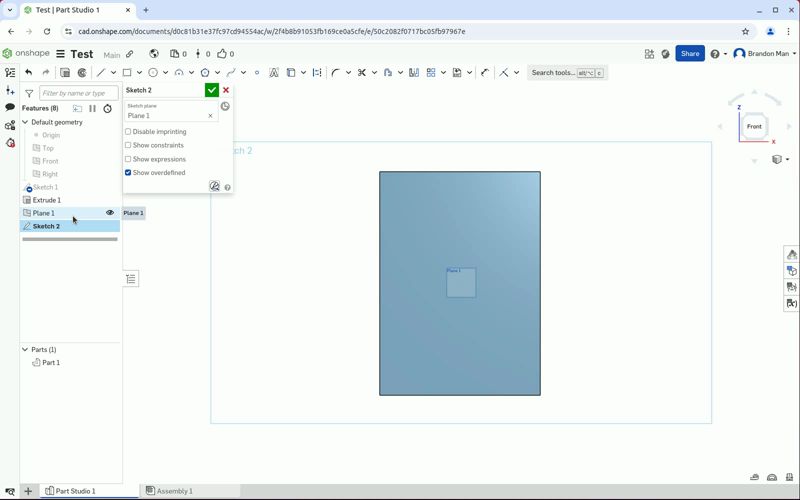
mouse_move(73, 352)
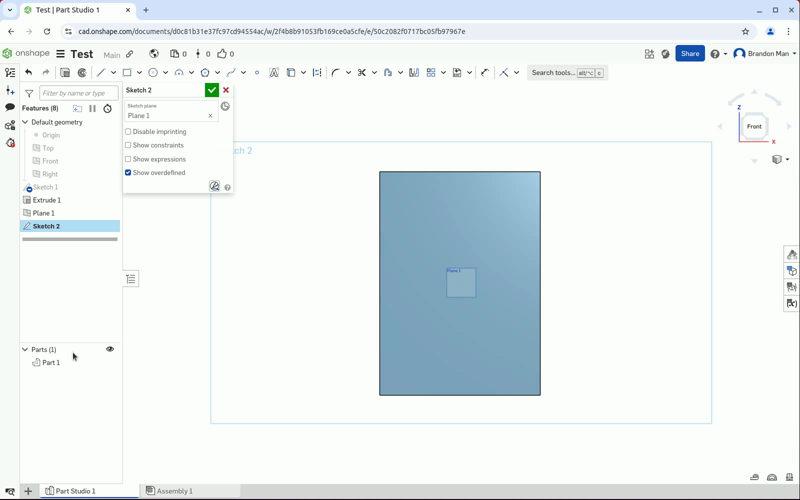
key(y)
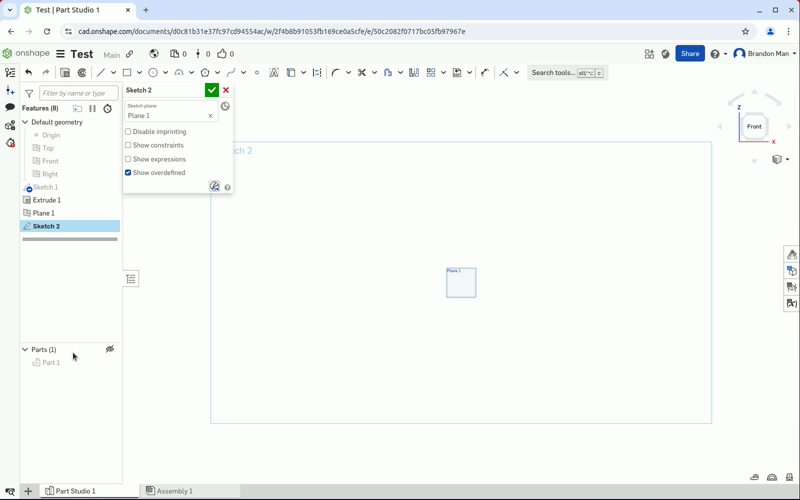
key(c)
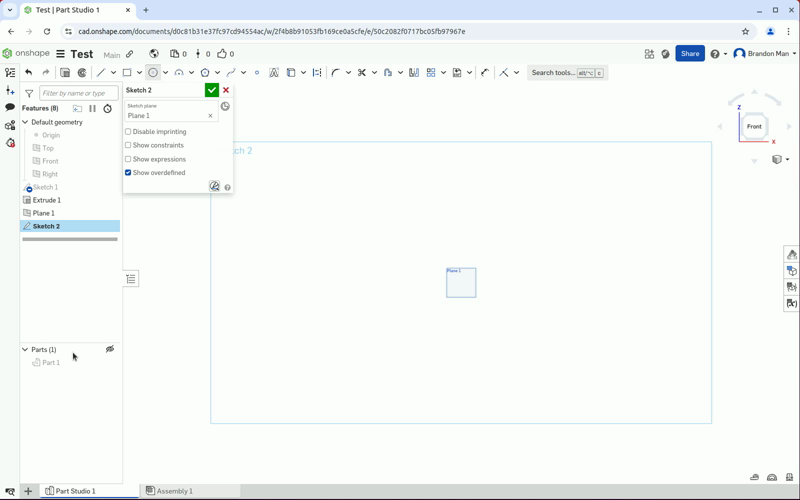
key_down(shift)
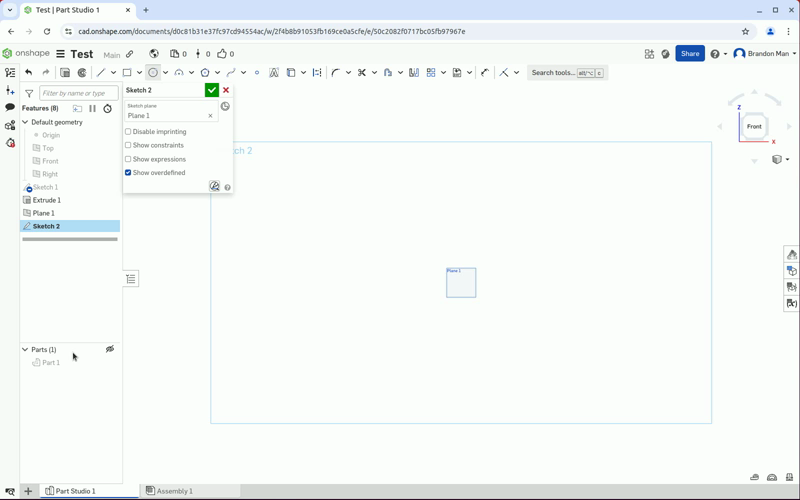
mouse_move(497, 215)
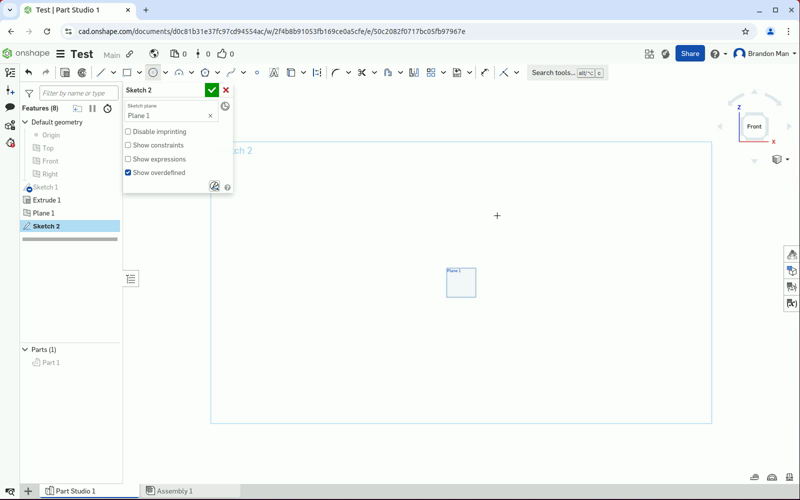
click(497, 215)
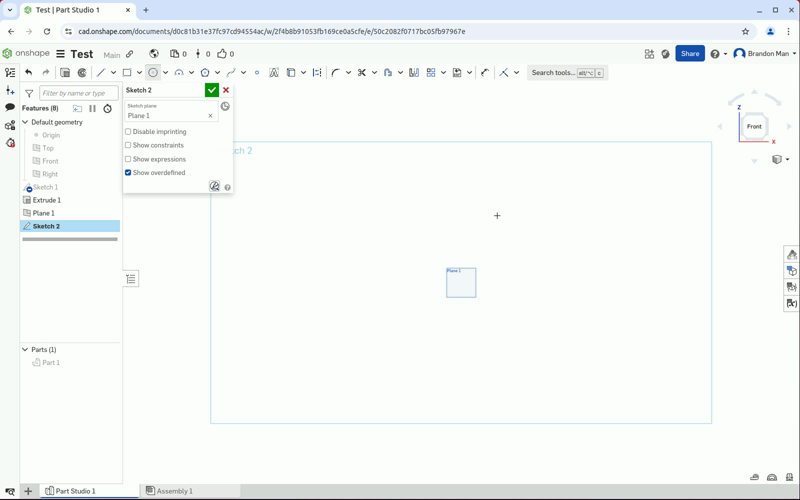
key_up(shift)
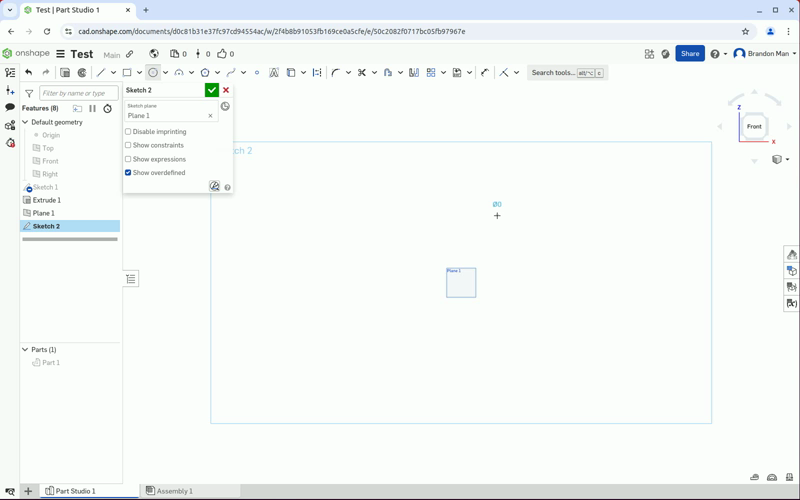
mouse_move(506, 215)
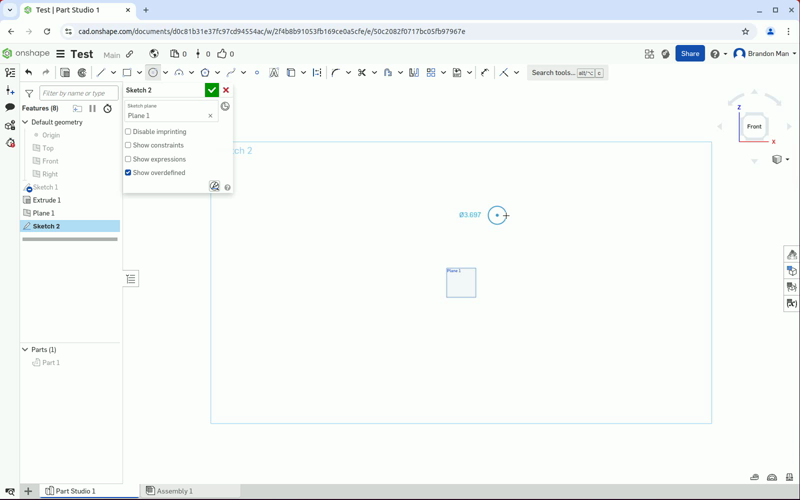
click(506, 215)
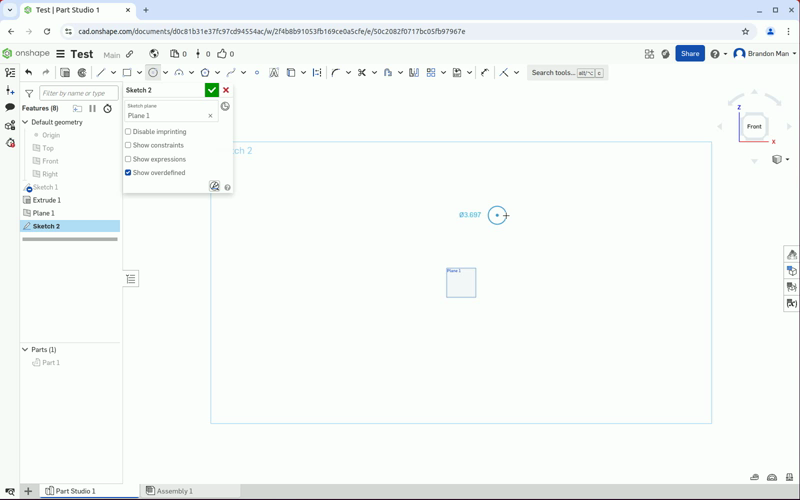
key(esc)
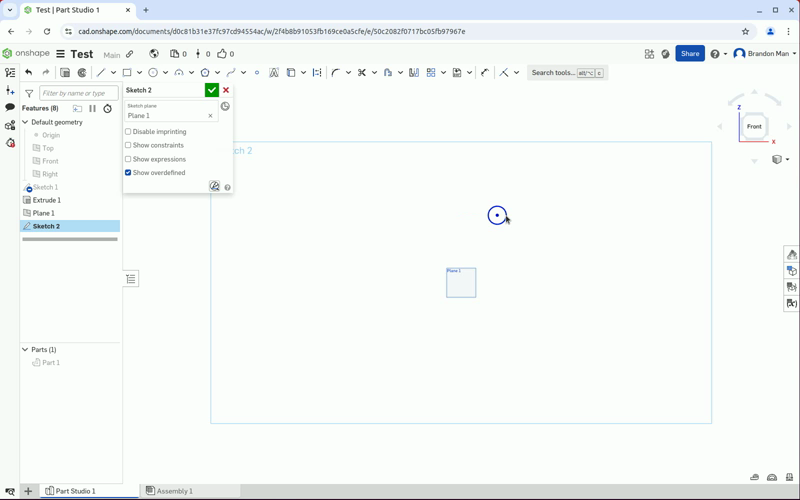
mouse_move(501, 221)
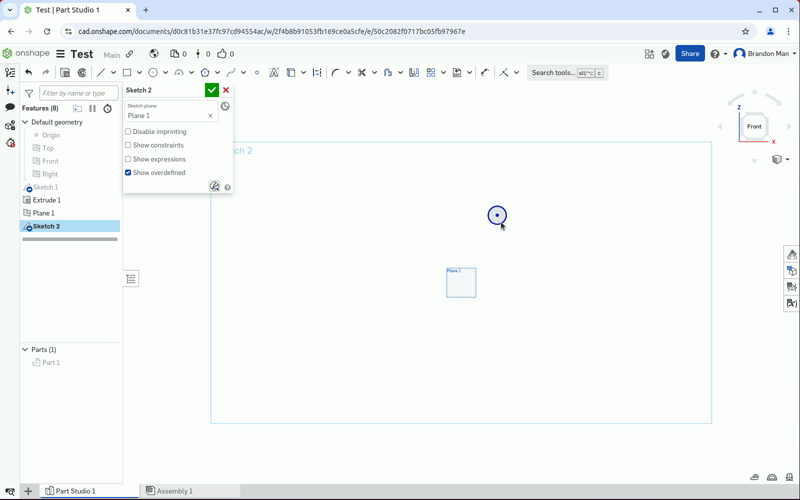
scroll(6)
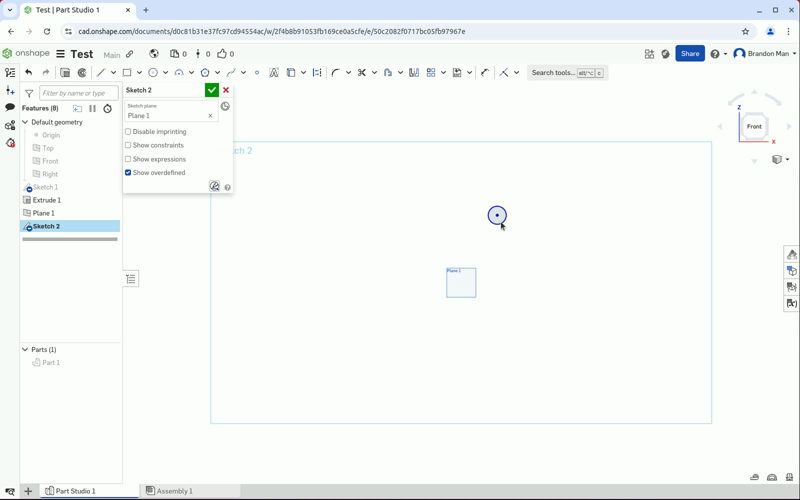
scroll(6)
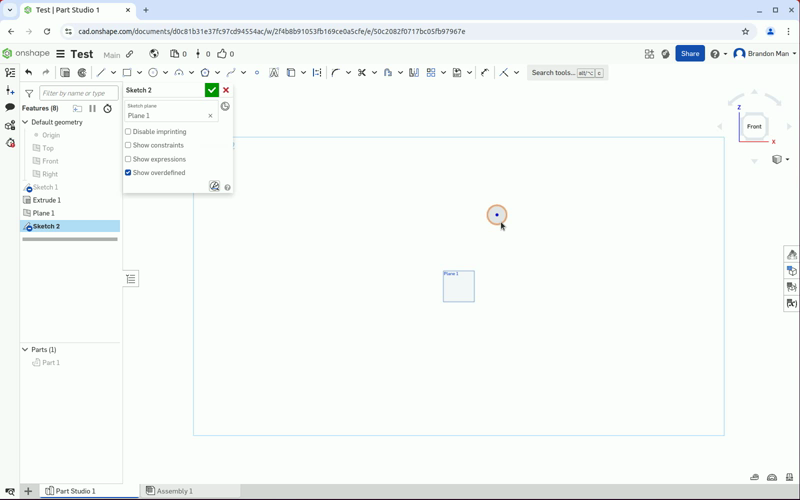
scroll(6)
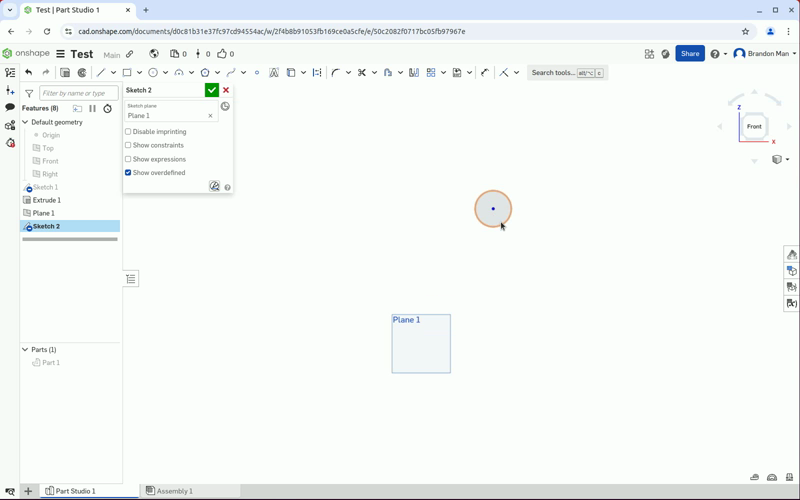
scroll(6)
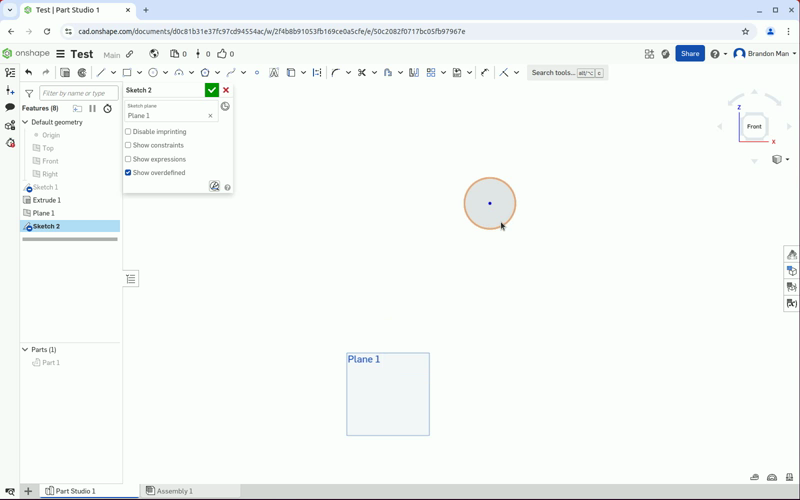
scroll(6)
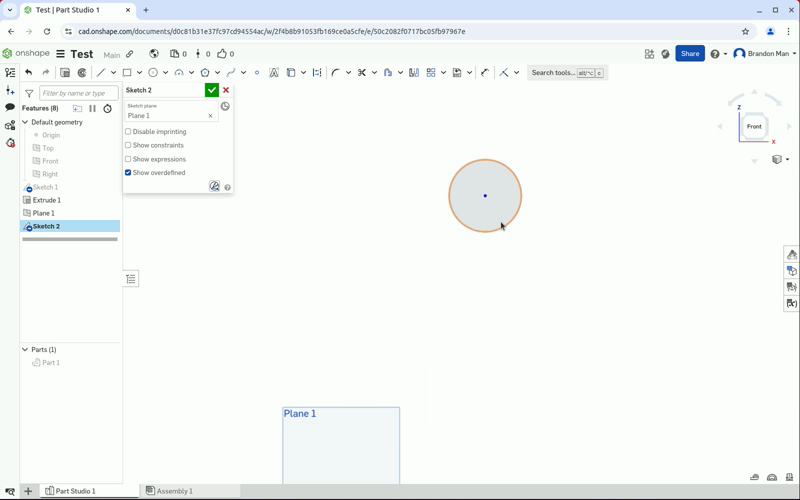
scroll(6)
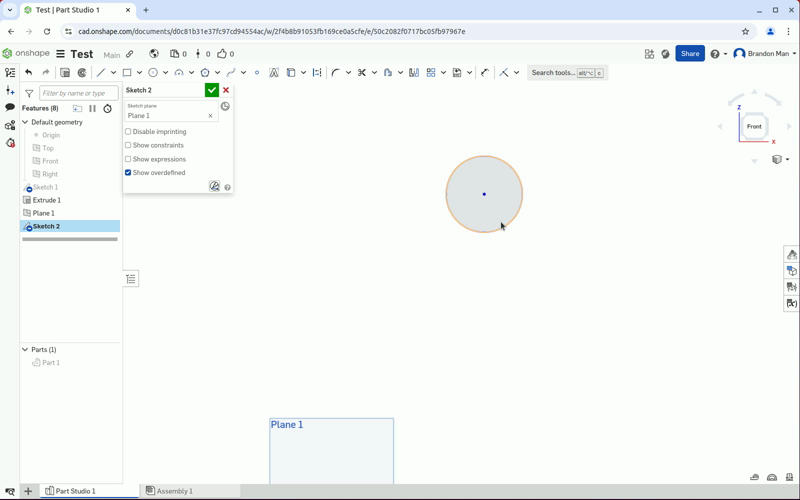
scroll(6)
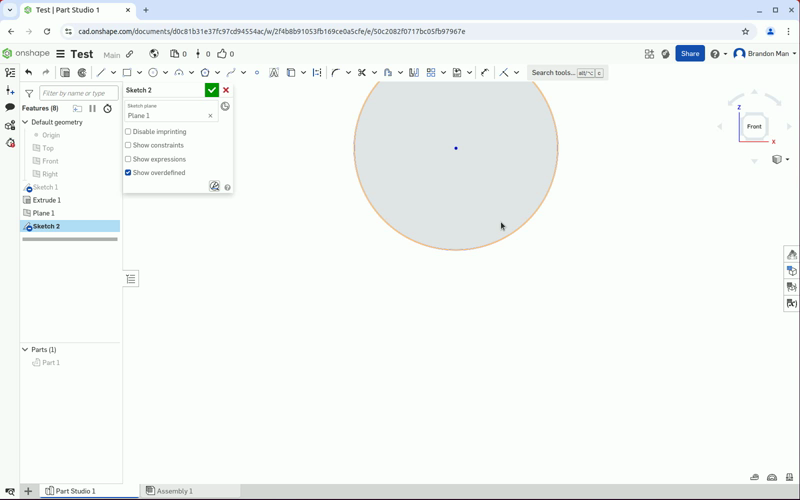
click(501, 221)
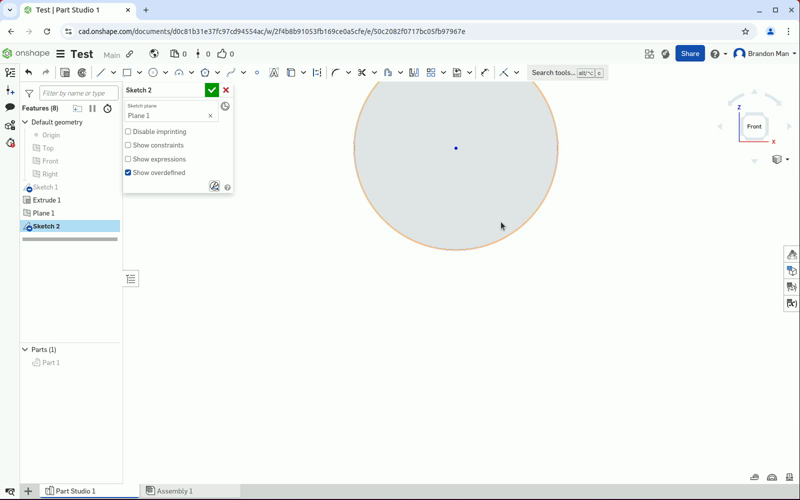
scroll(-6)
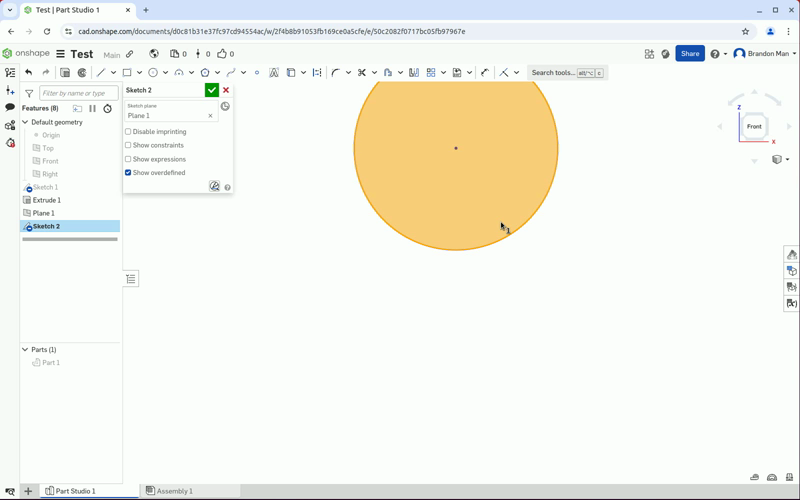
scroll(-6)
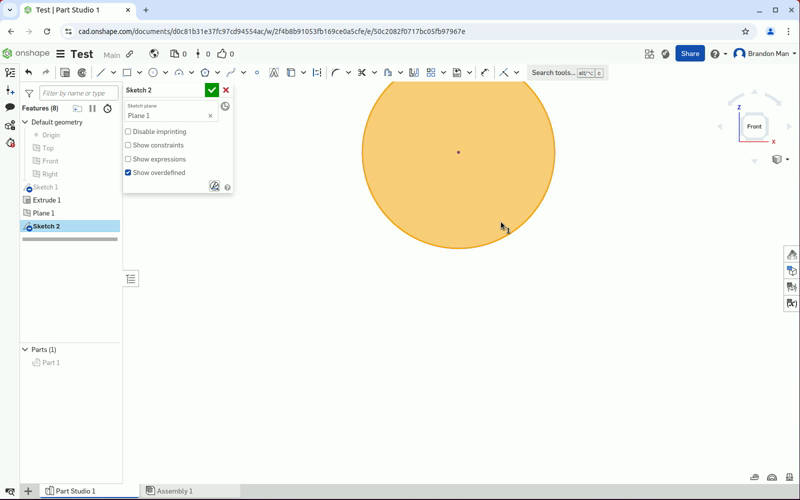
scroll(-6)
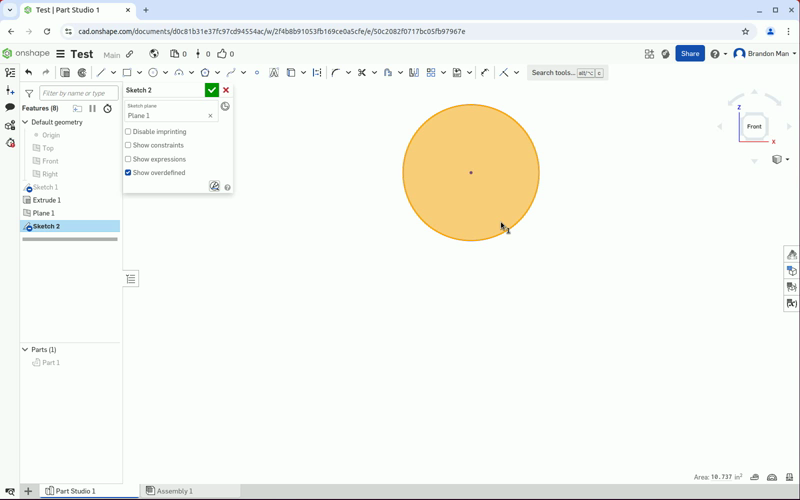
scroll(-6)
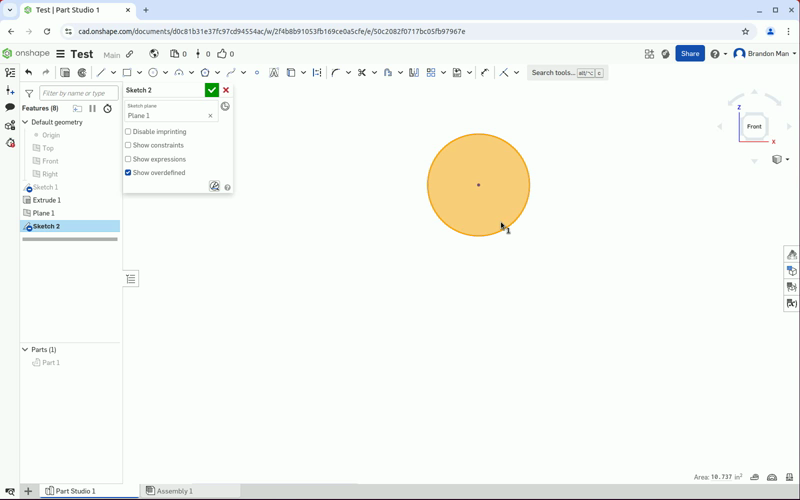
scroll(-6)
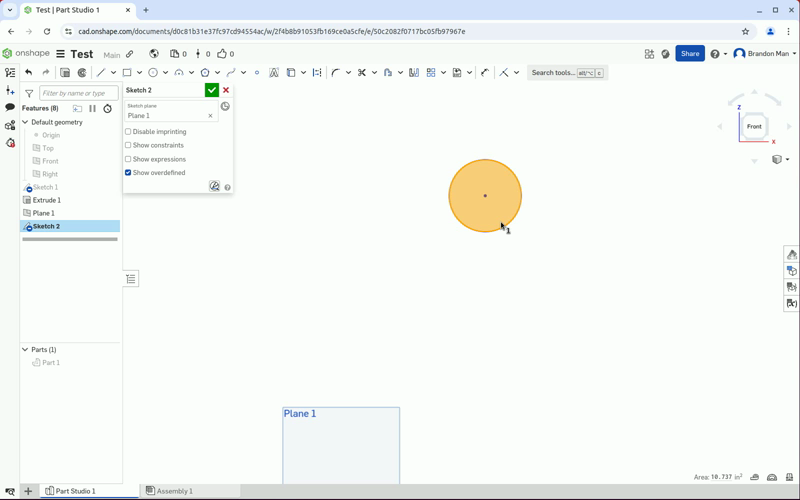
scroll(-6)
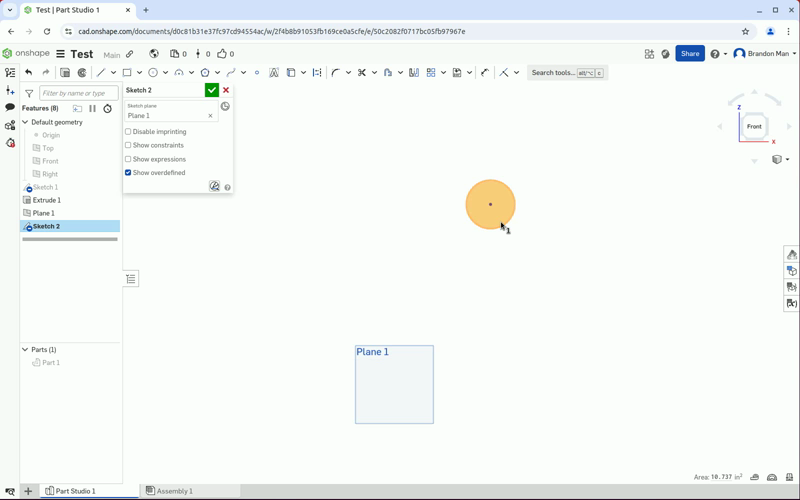
scroll(-6)
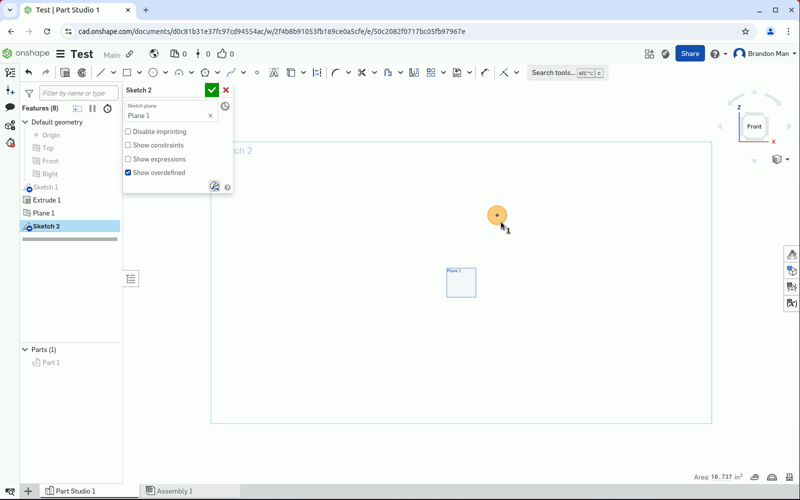
mouse_move(73, 352)
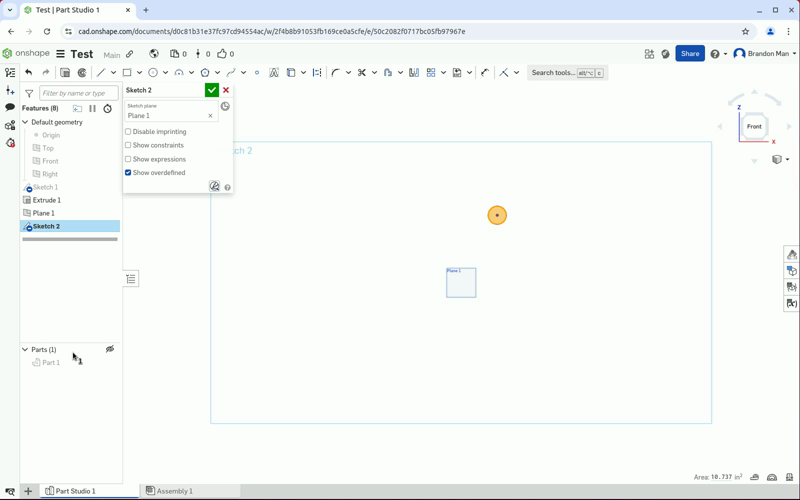
key(shift+y)
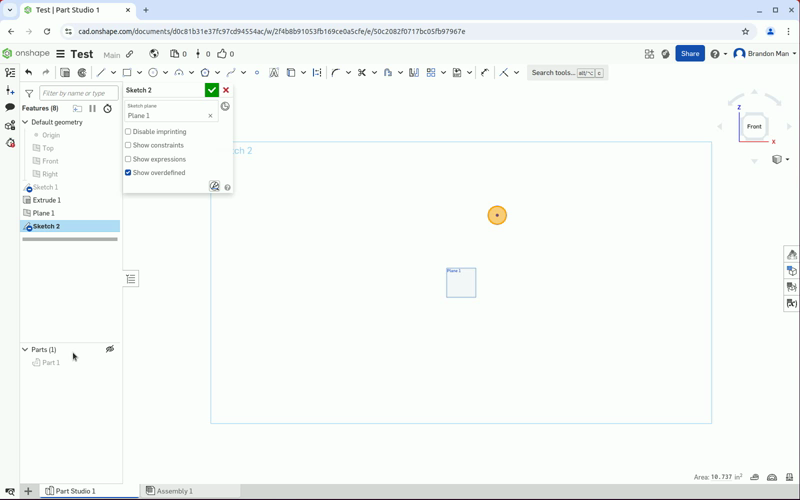
key(shift+e)
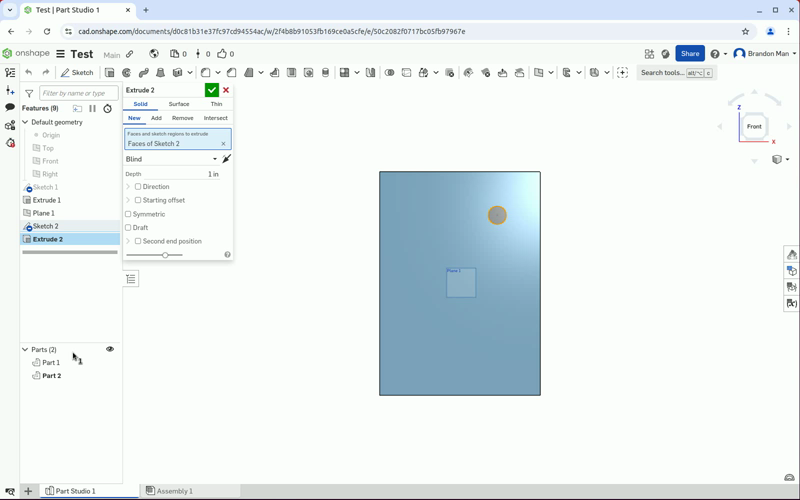
mouse_move(143, 106)
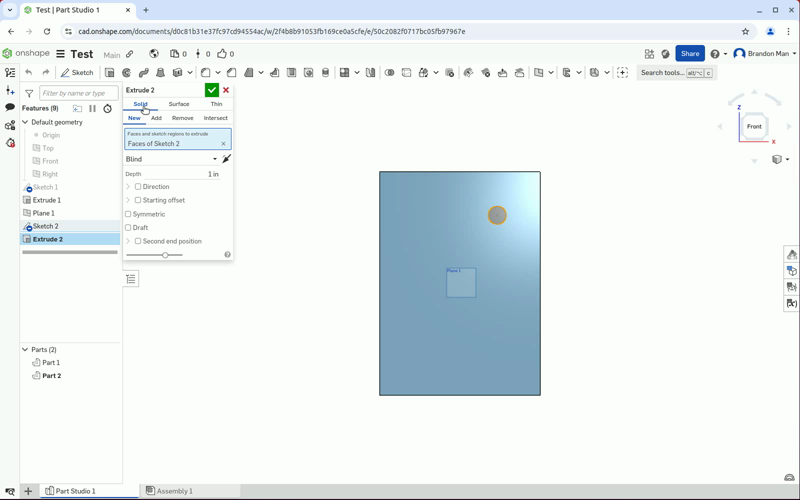
click(143, 106)
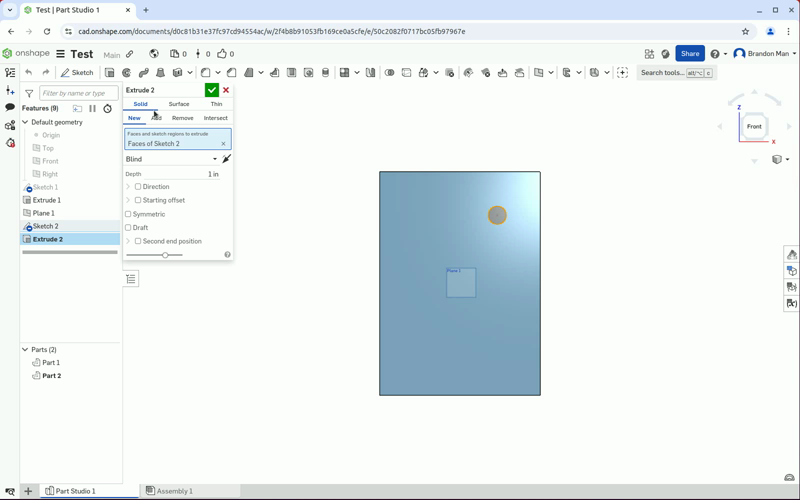
mouse_move(186, 120)
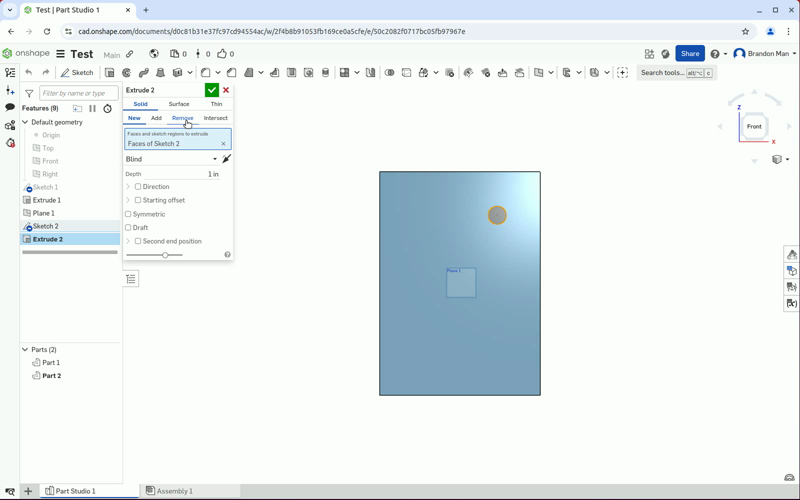
click(186, 120)
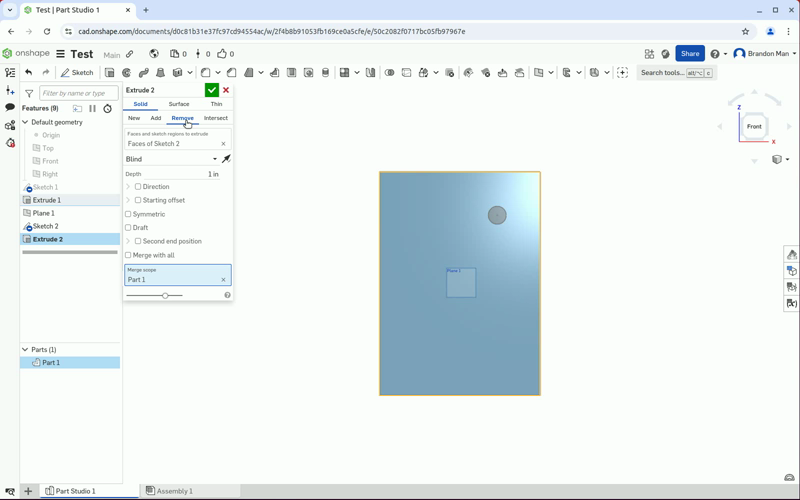
key(tab, 4)
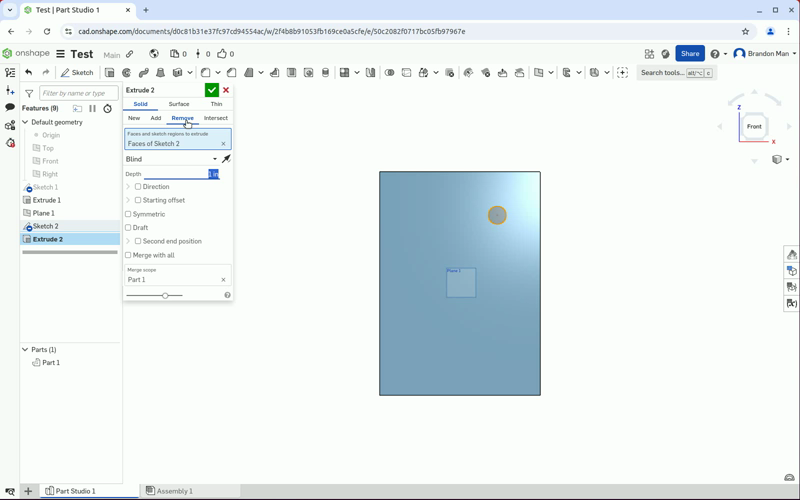
text(5.536)
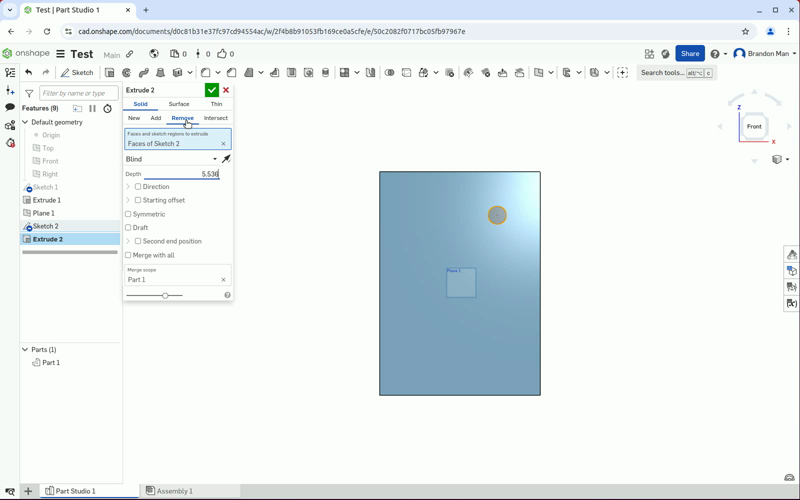
key(tab, 6)
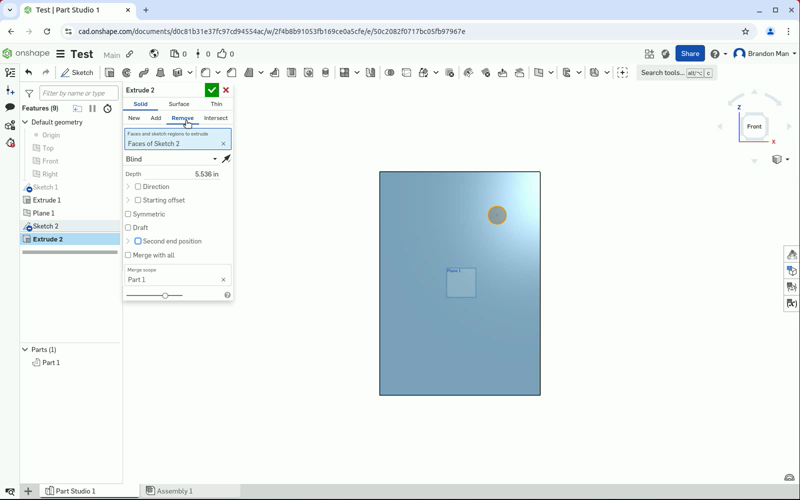
key(space)
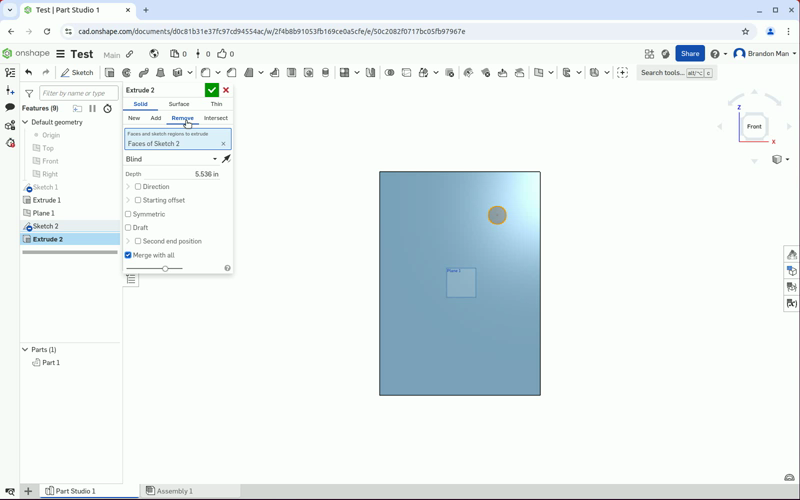
key(enter)
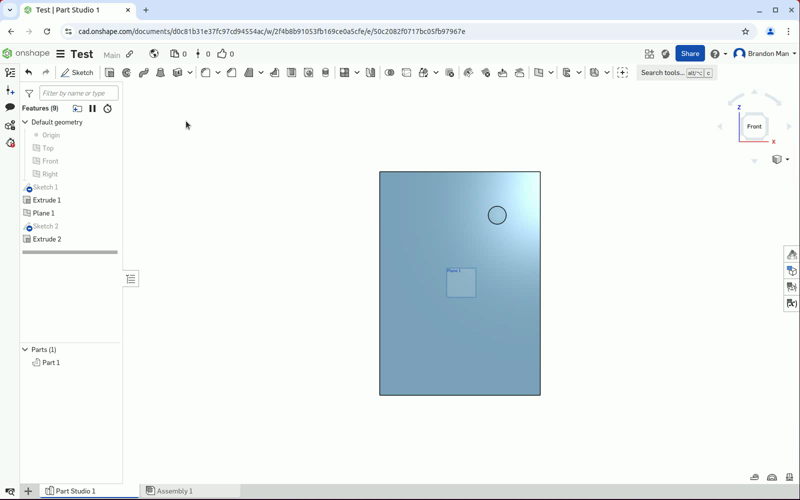
key(shift+h)
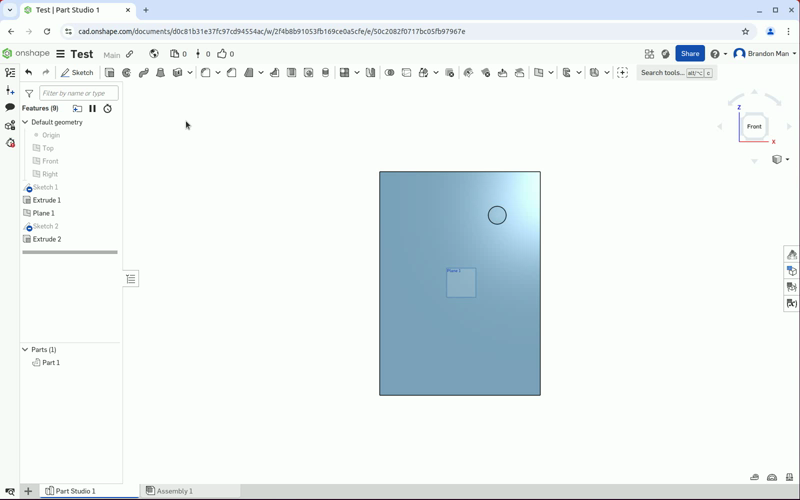
key(shift+h)
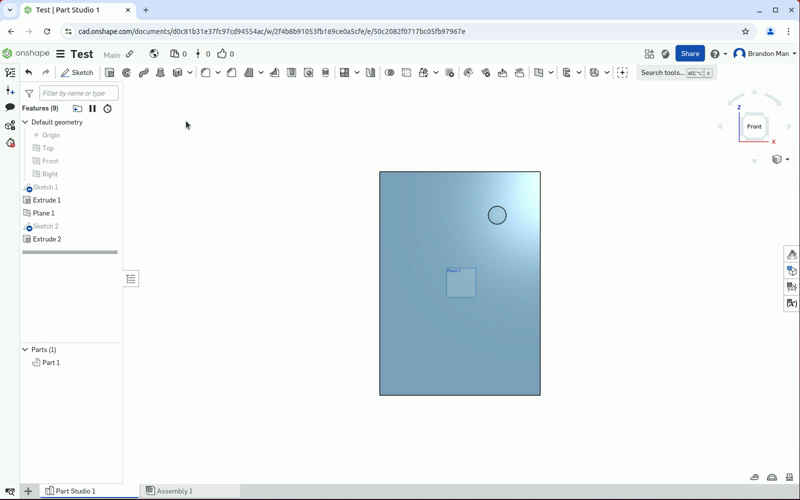
mouse_move(73, 189)
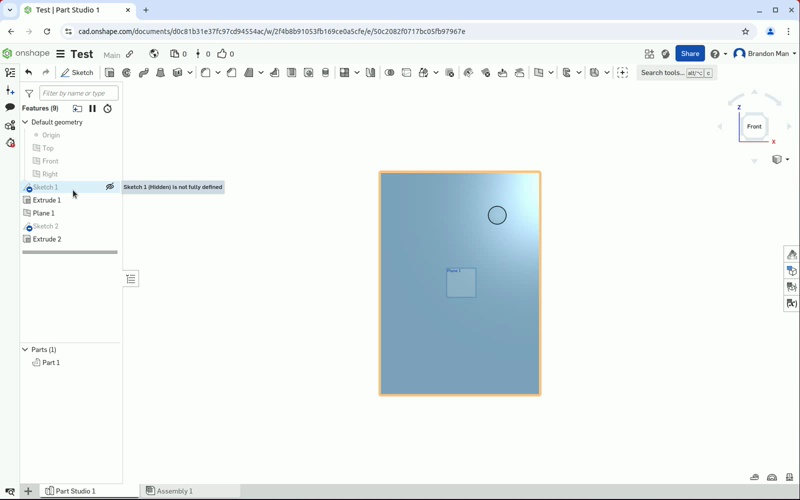
click(73, 189)
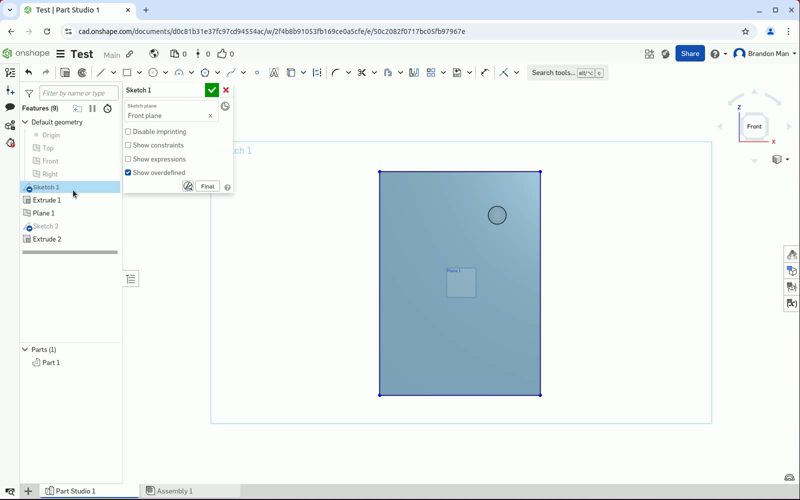
mouse_move(229, 92)
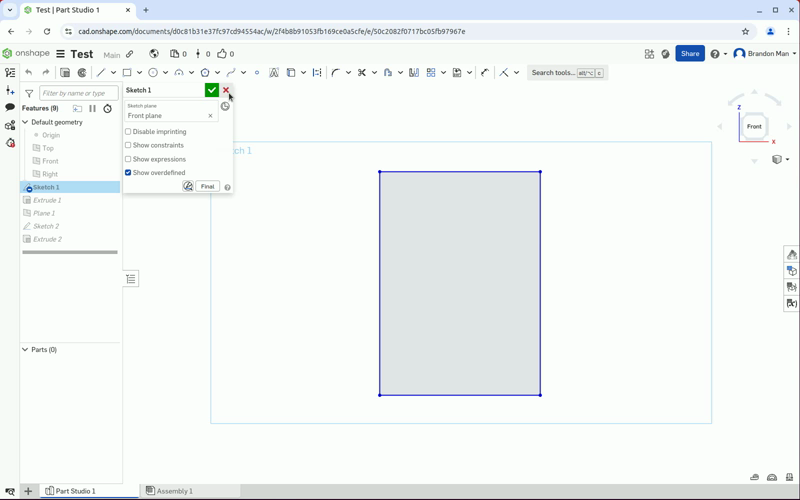
click(229, 92)
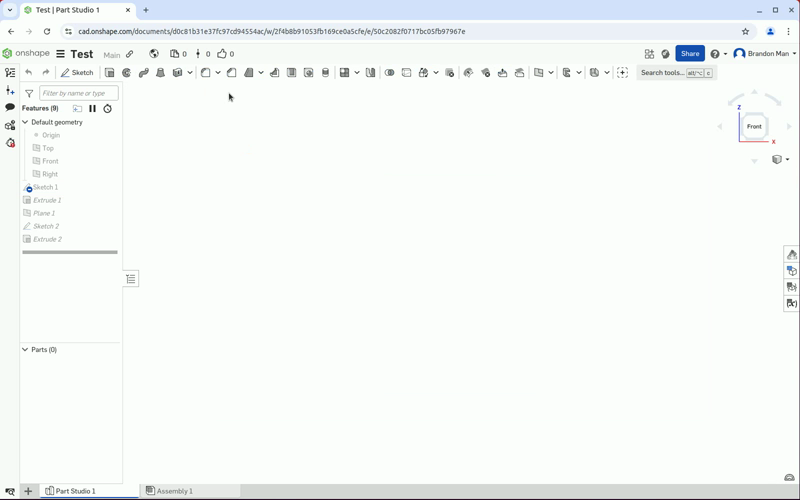
key(shift+s)
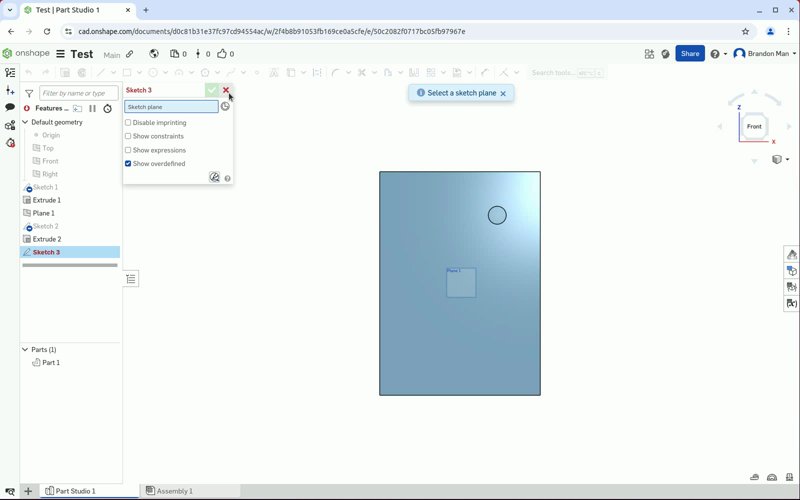
mouse_move(73, 215)
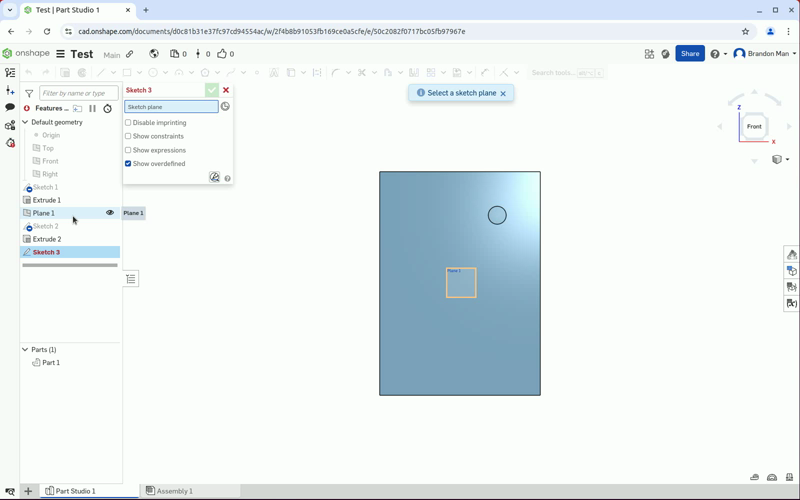
click(73, 215)
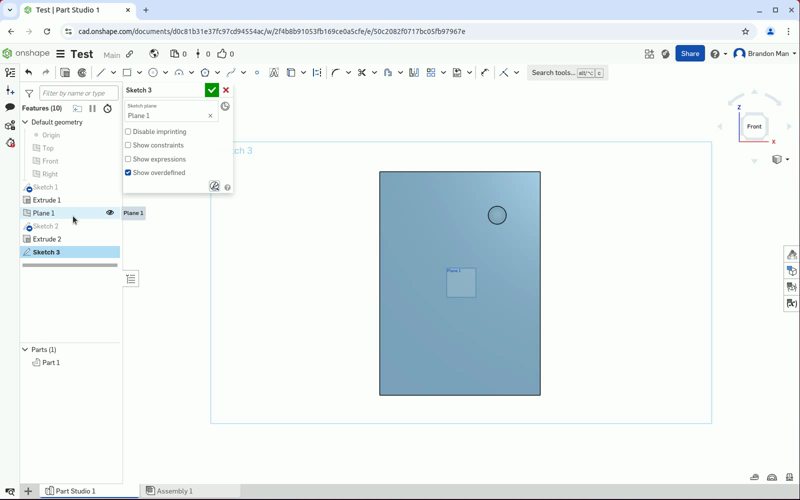
mouse_move(73, 352)
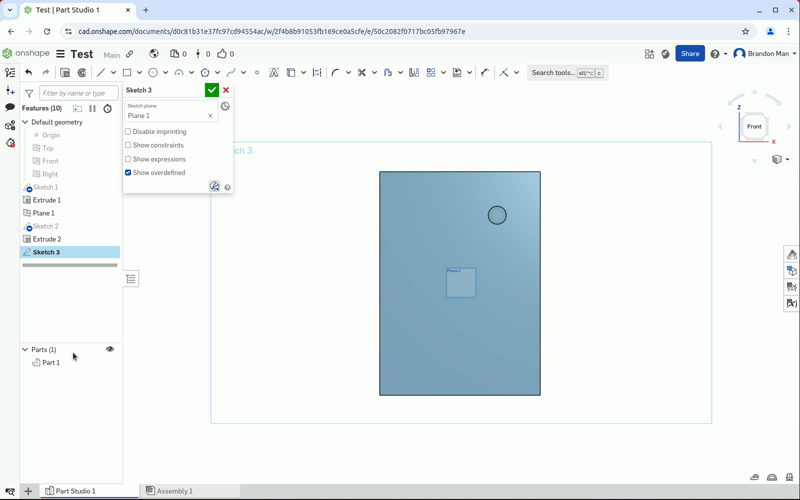
key(y)
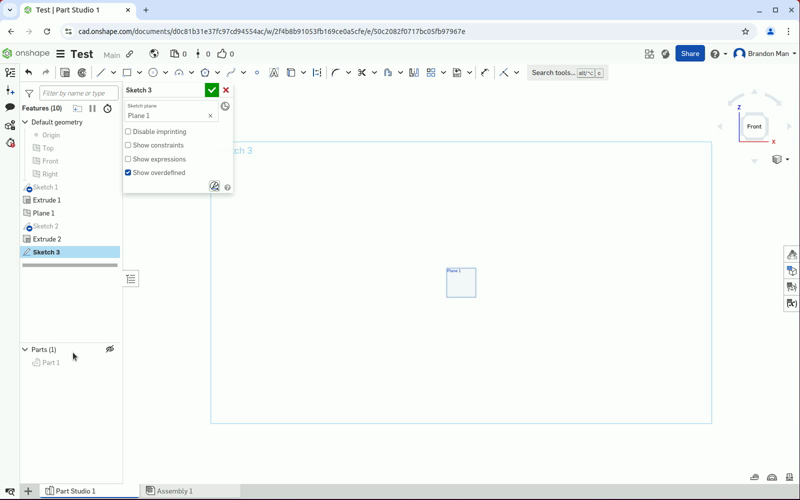
key(c)
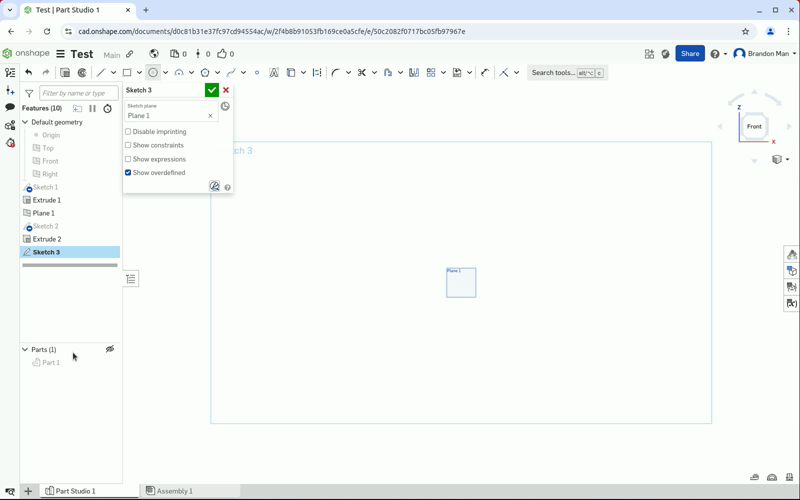
key_down(shift)
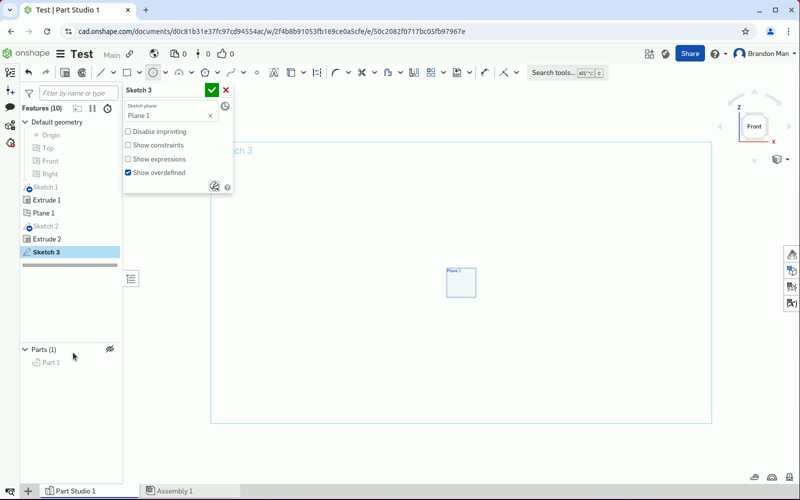
mouse_move(497, 351)
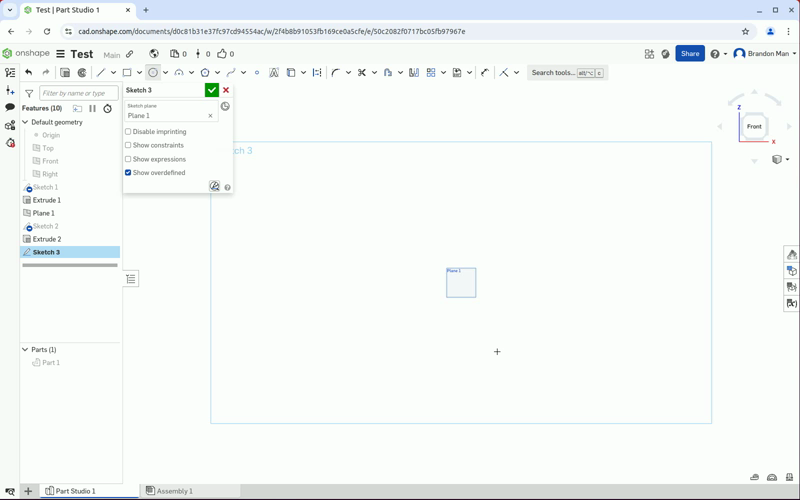
click(497, 351)
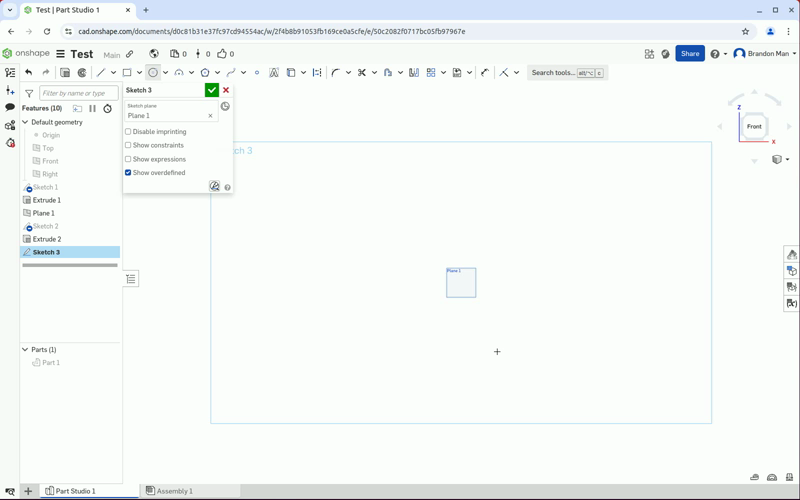
key_up(shift)
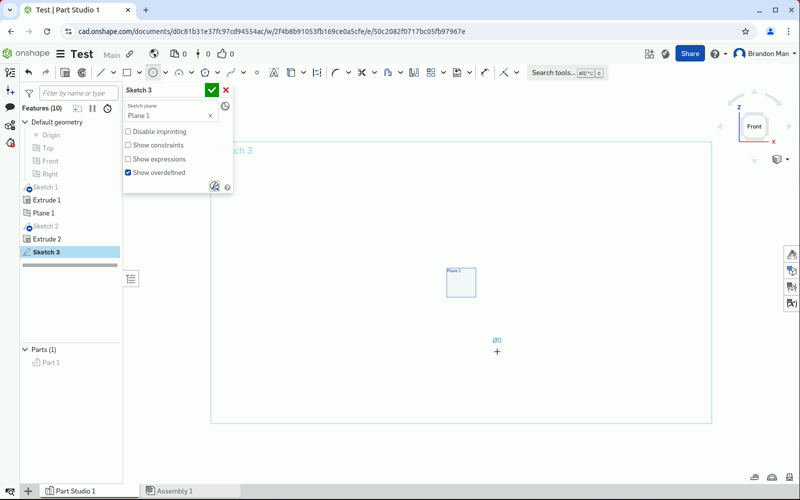
mouse_move(506, 351)
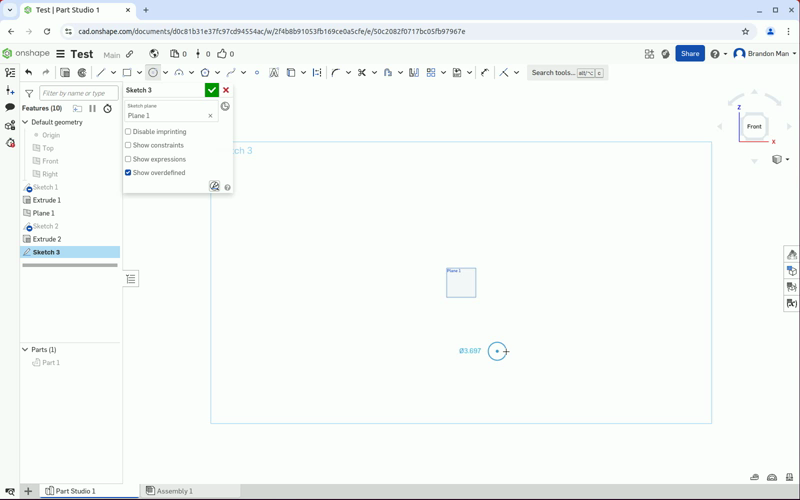
click(506, 351)
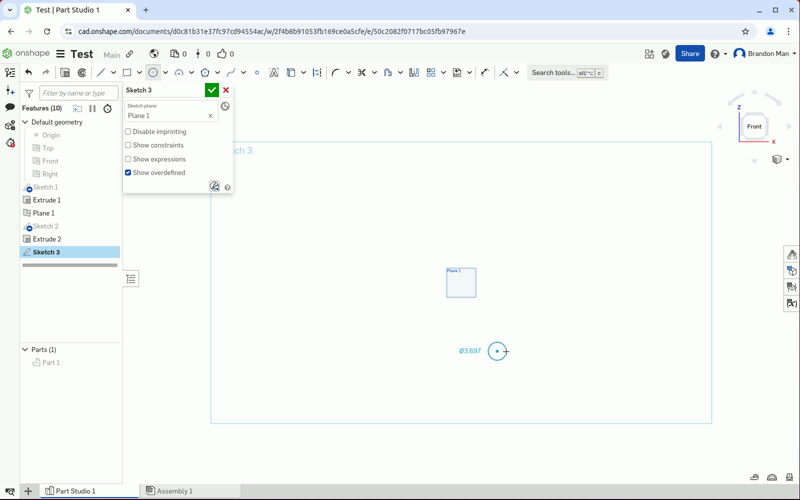
key(esc)
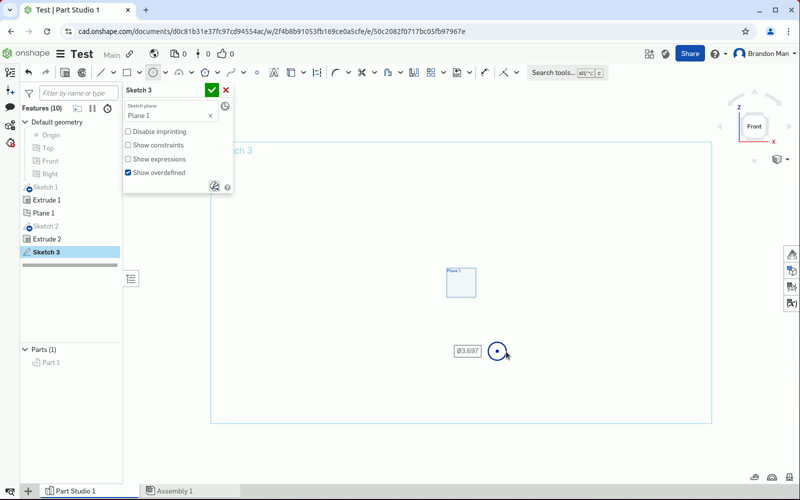
mouse_move(502, 349)
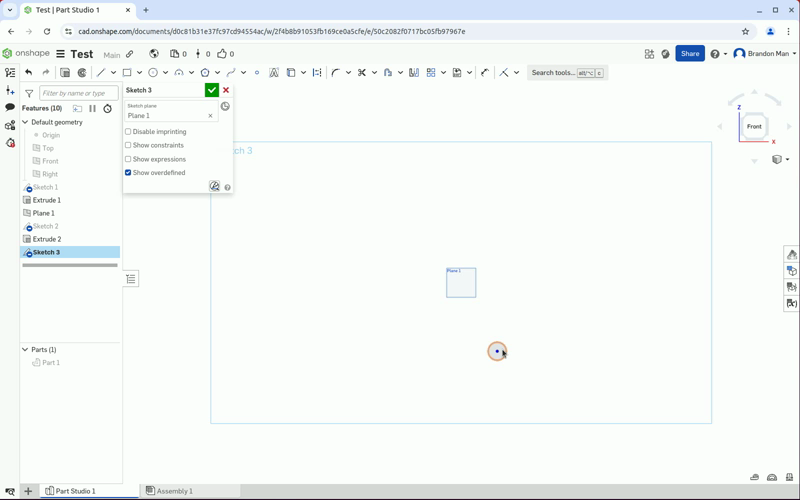
scroll(6)
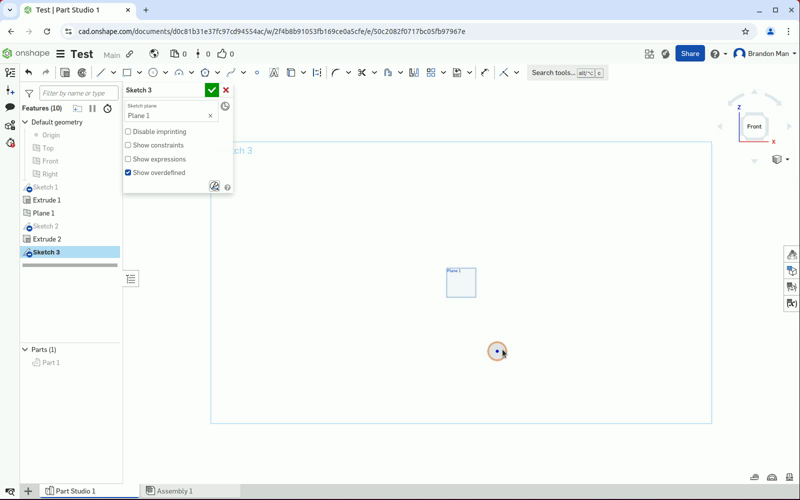
scroll(6)
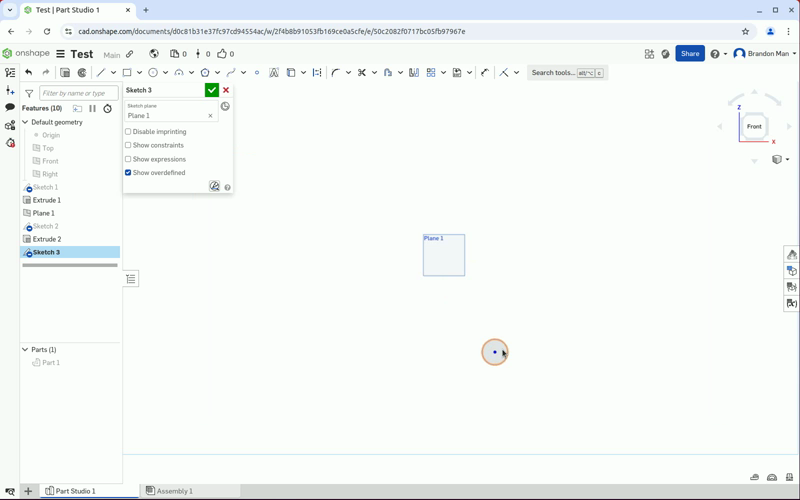
scroll(6)
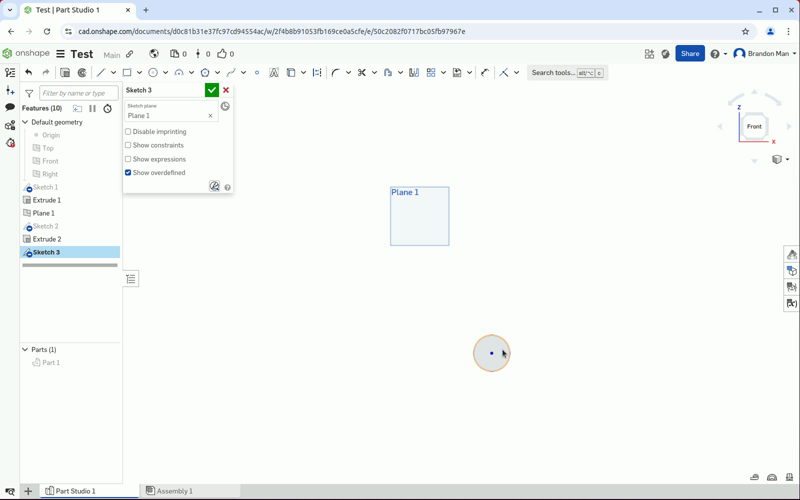
scroll(6)
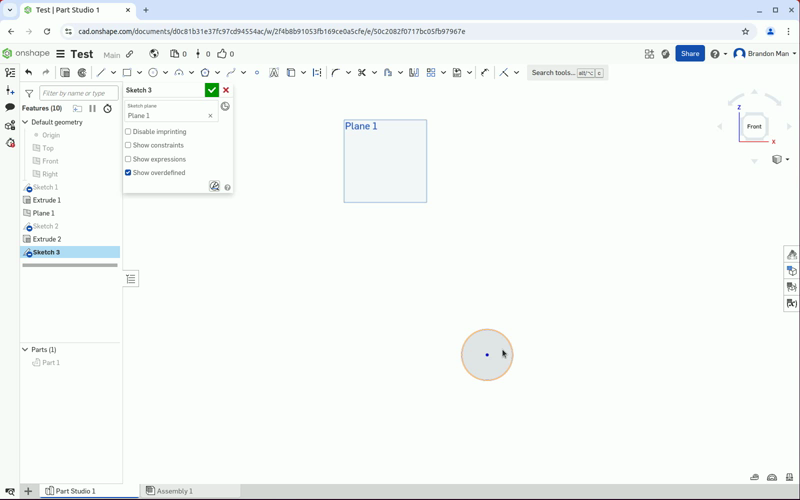
scroll(6)
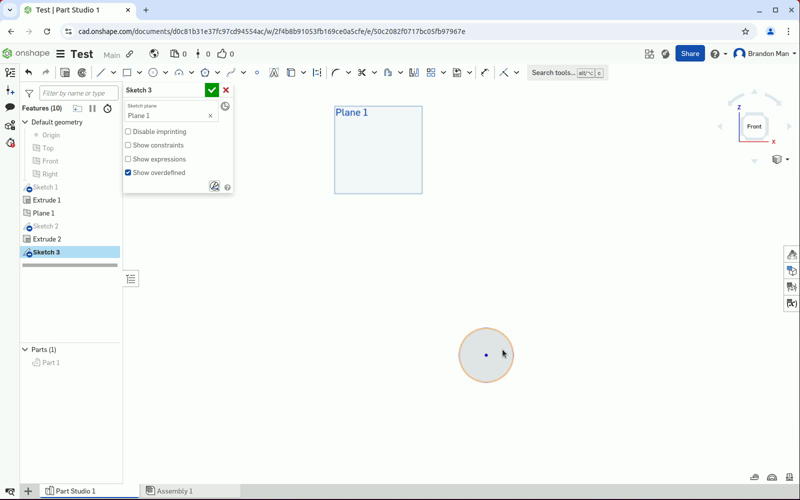
scroll(6)
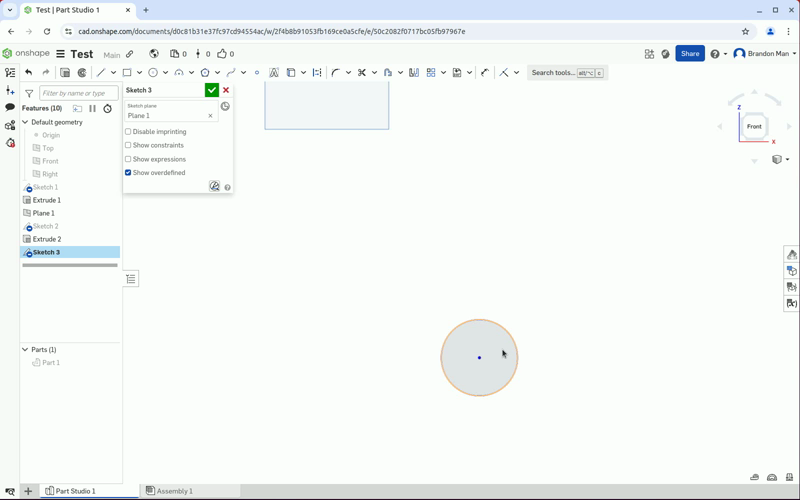
scroll(6)
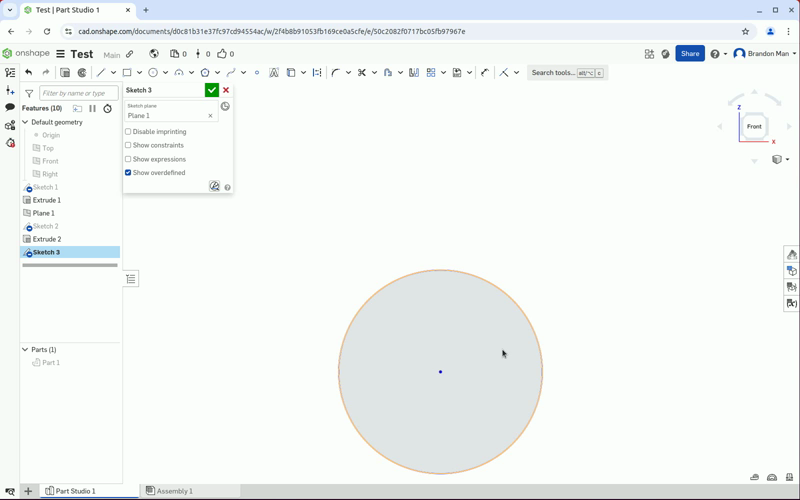
click(502, 349)
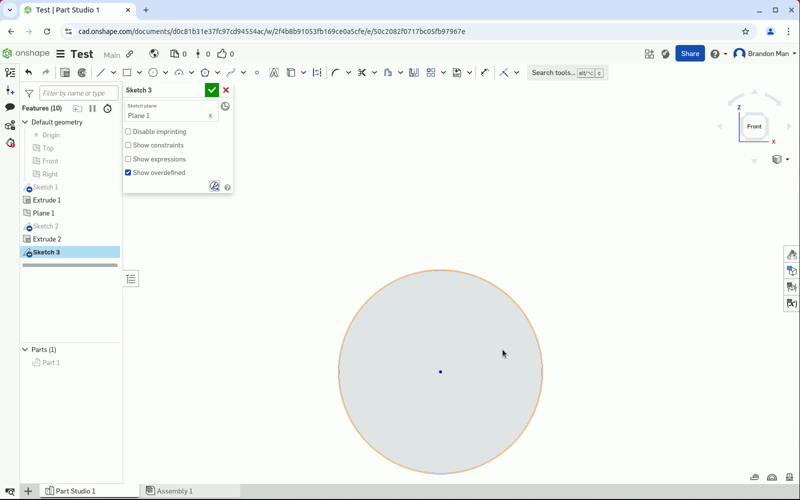
scroll(-6)
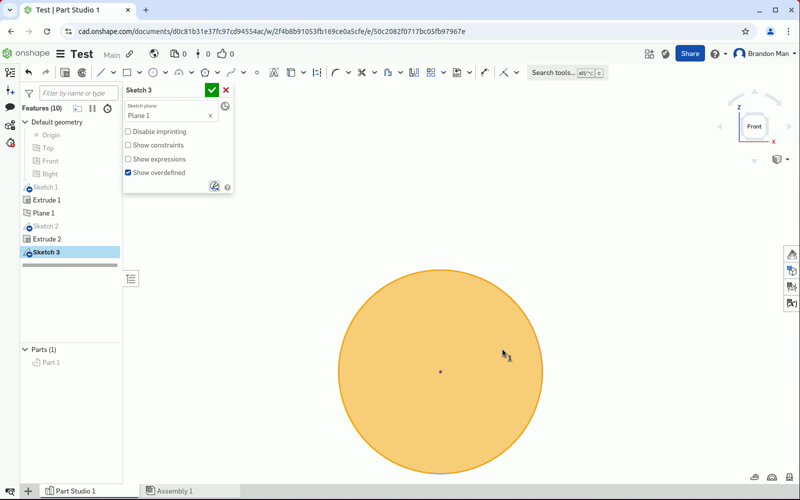
scroll(-6)
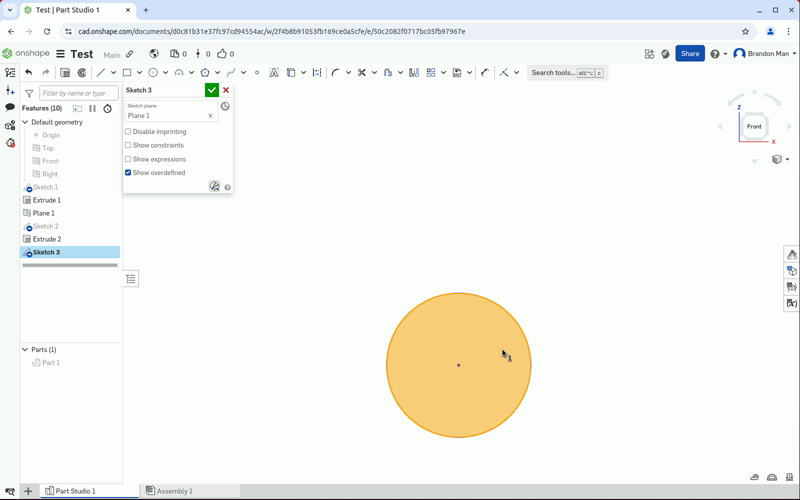
scroll(-6)
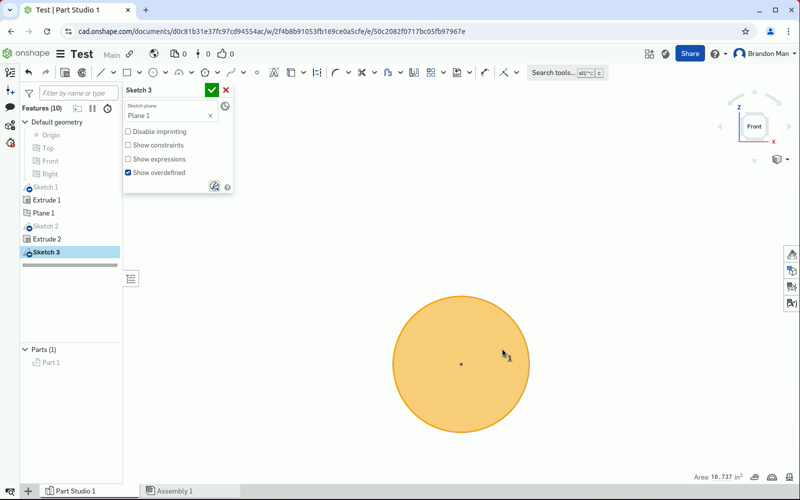
scroll(-6)
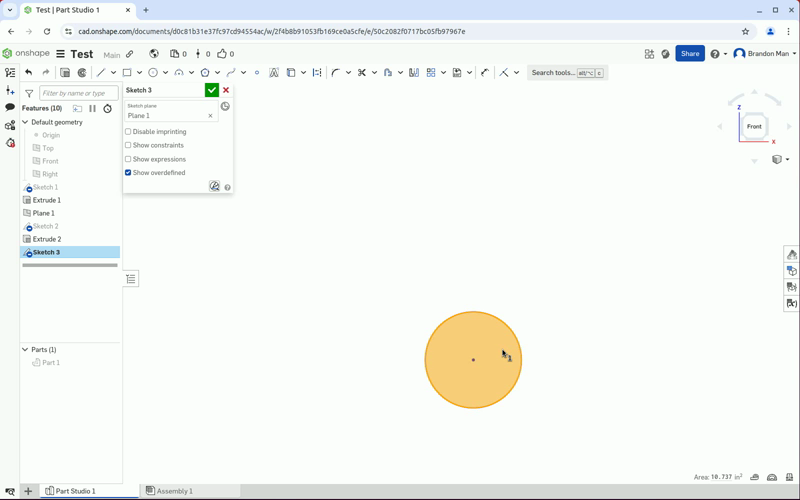
scroll(-6)
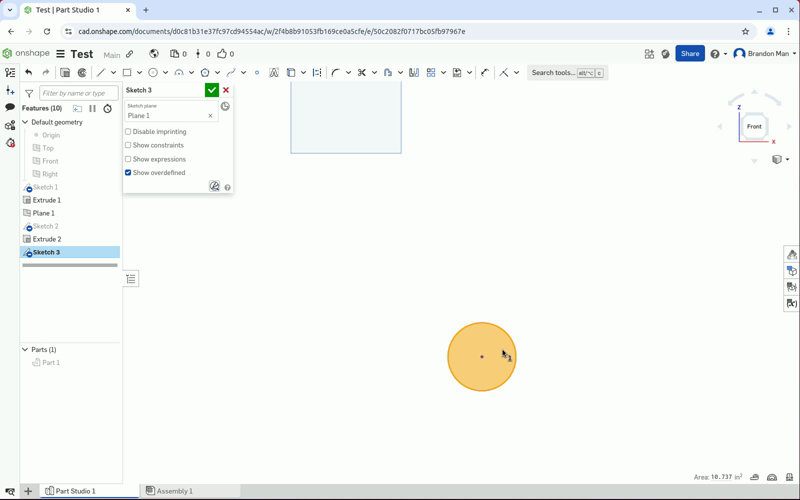
scroll(-6)
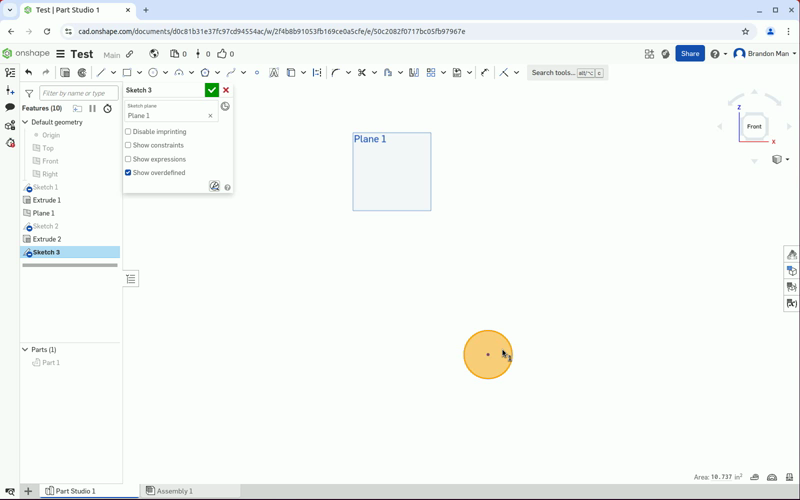
scroll(-6)
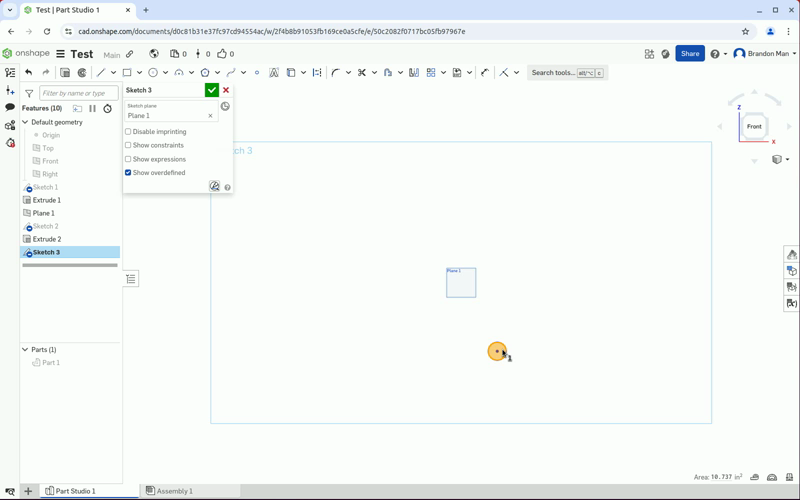
mouse_move(73, 352)
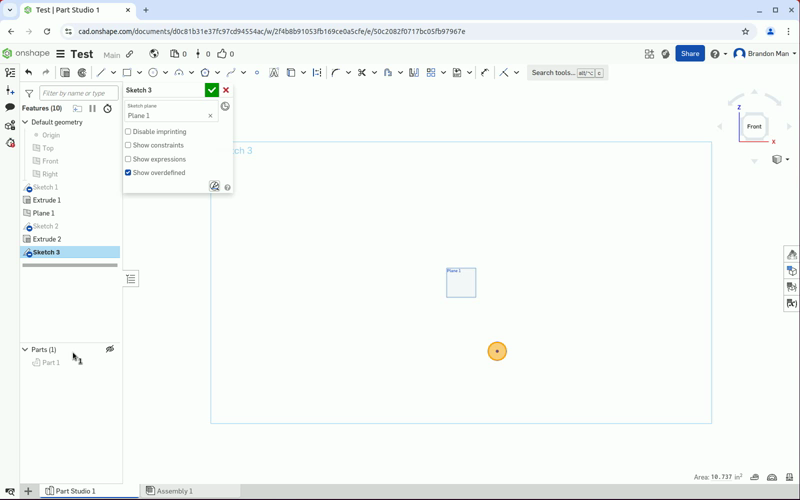
key(shift+y)
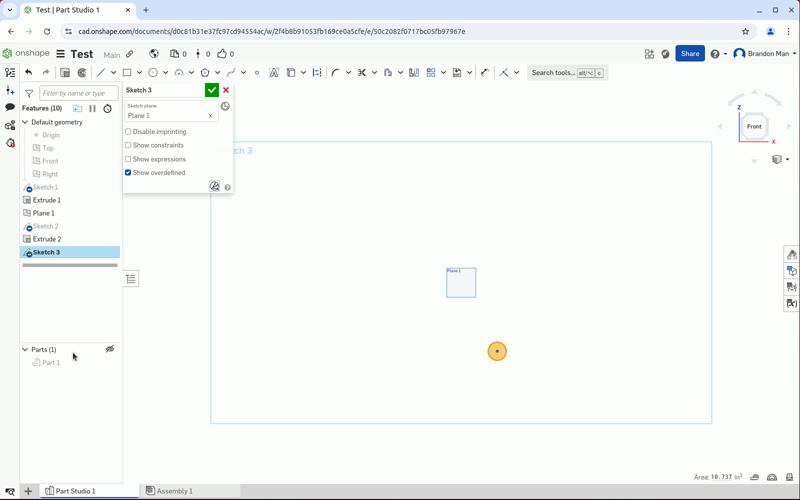
key(shift+e)
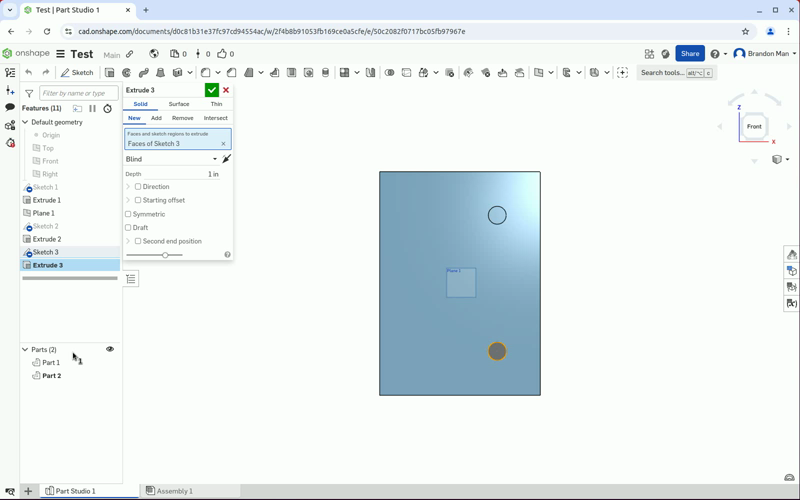
mouse_move(143, 106)
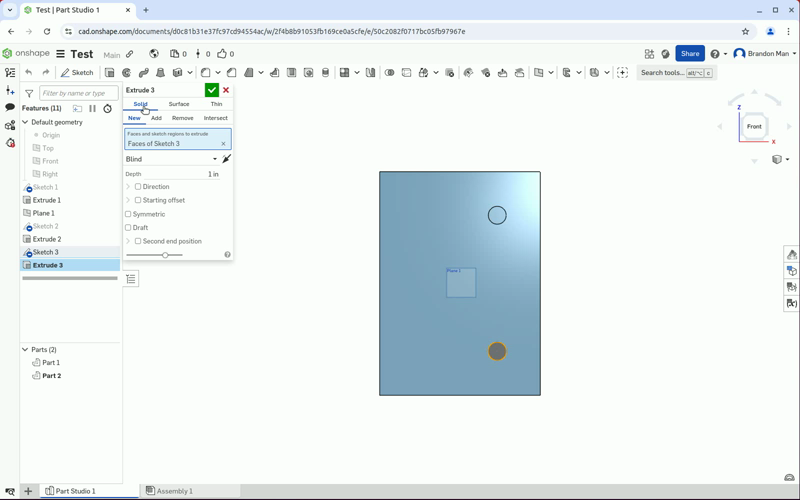
click(143, 106)
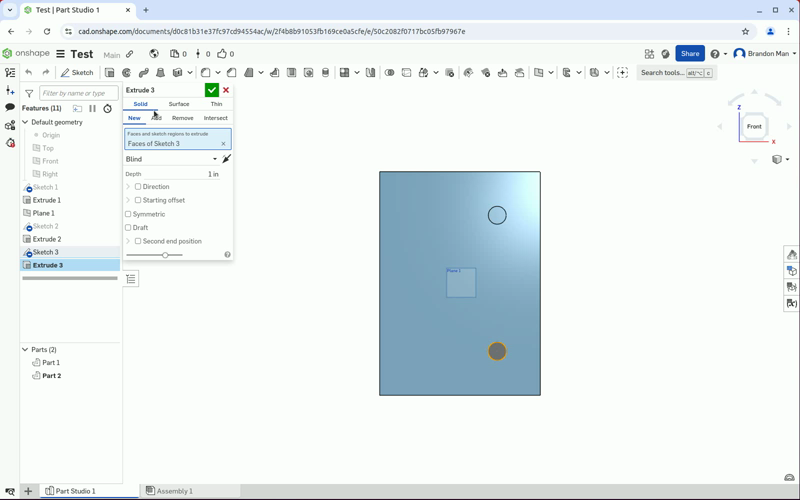
mouse_move(186, 120)
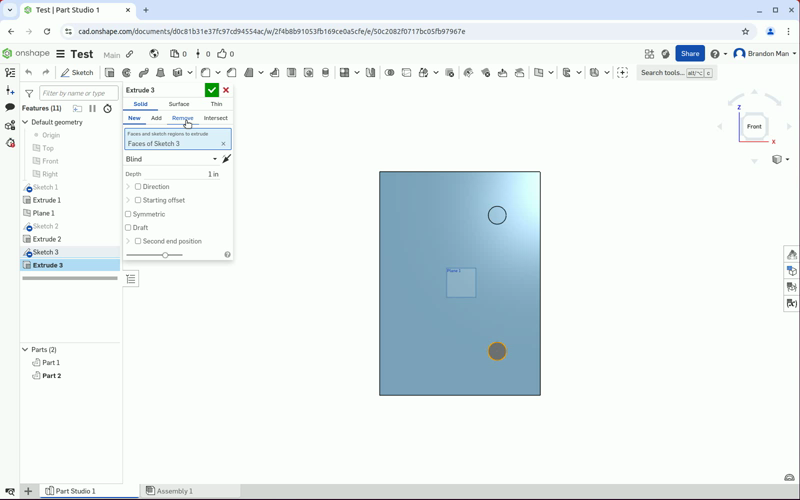
click(186, 120)
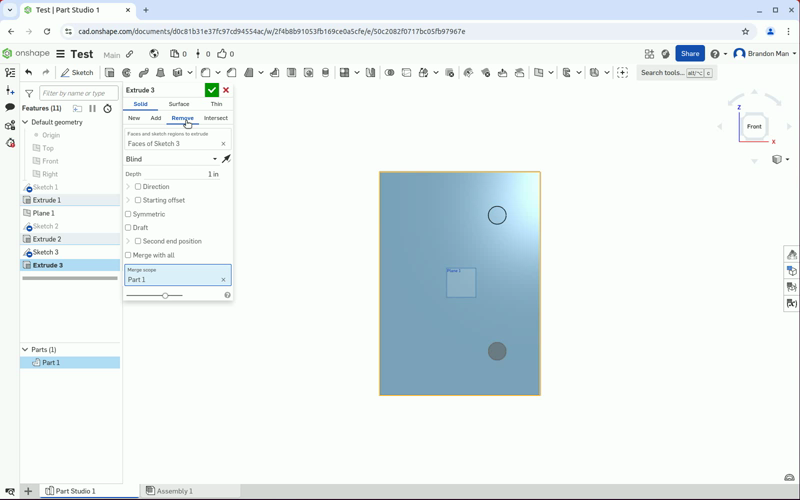
key(tab, 4)
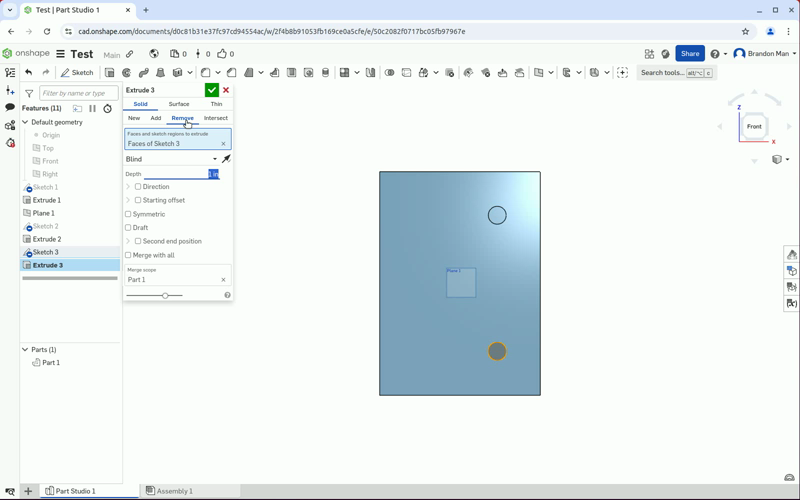
text(5.536)
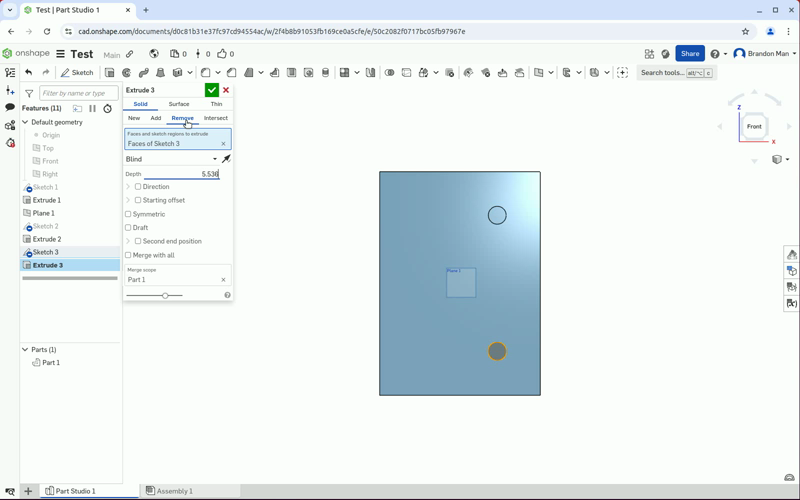
key(tab, 6)
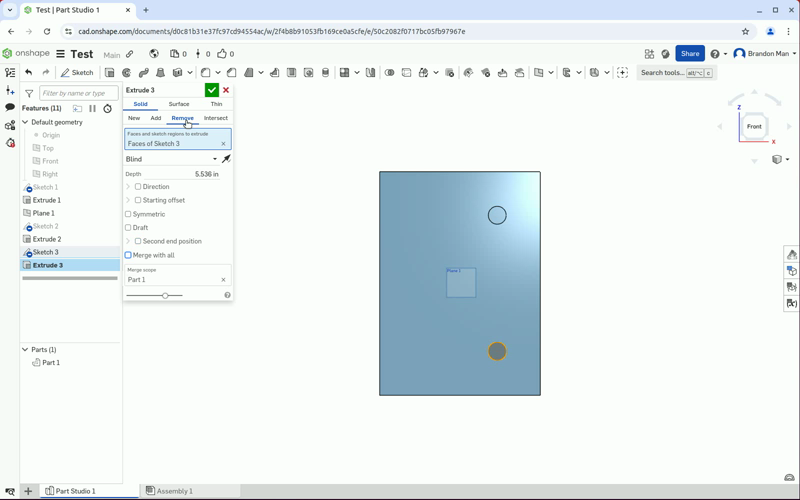
key(space)
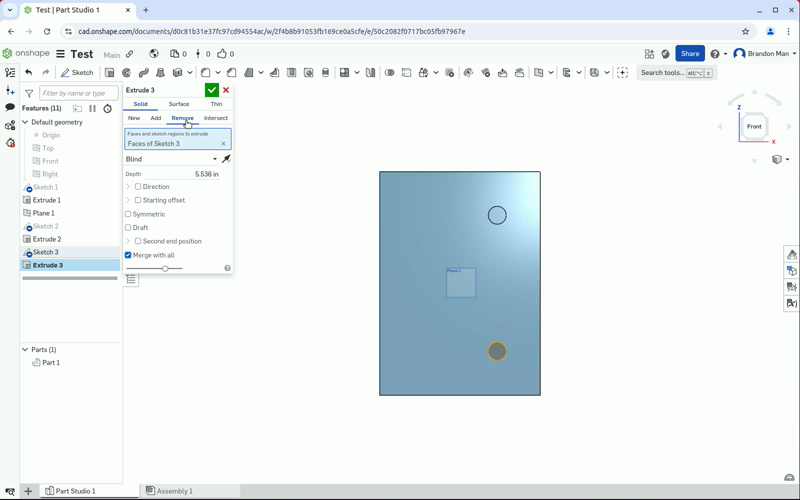
key(enter)
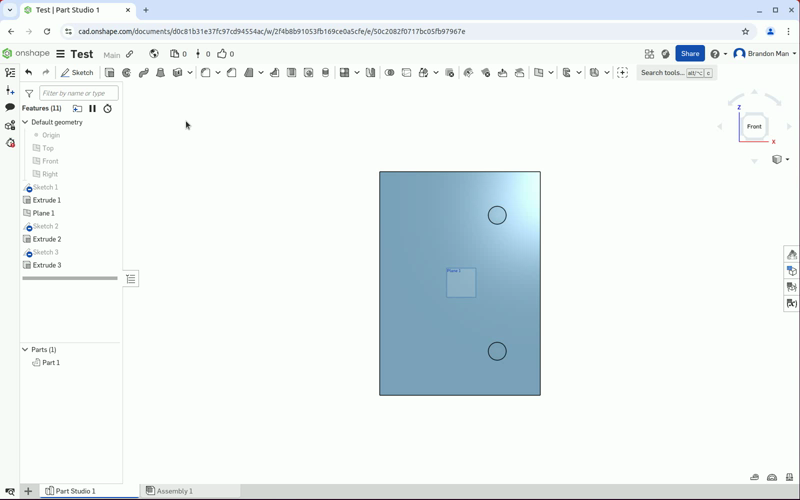
key(shift+h)
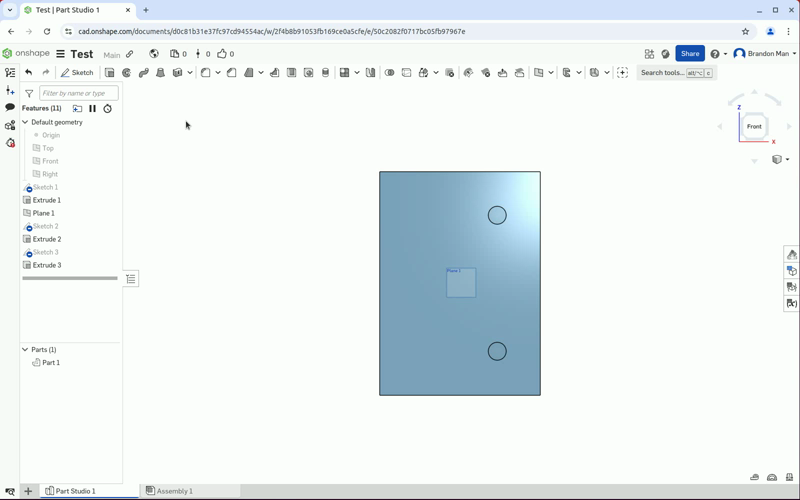
key(shift+h)
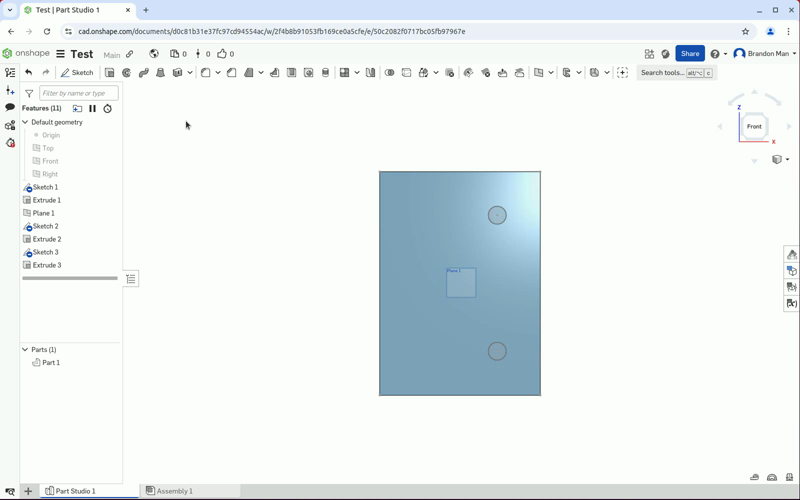
key(shift+7)
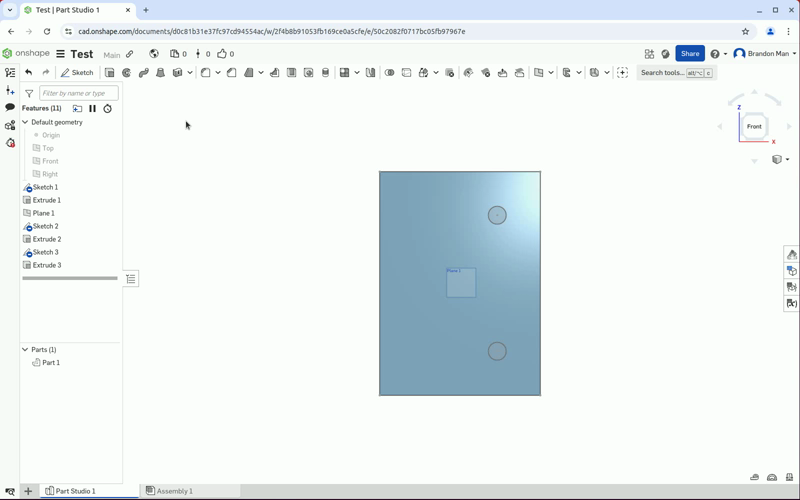
key(left, 2)
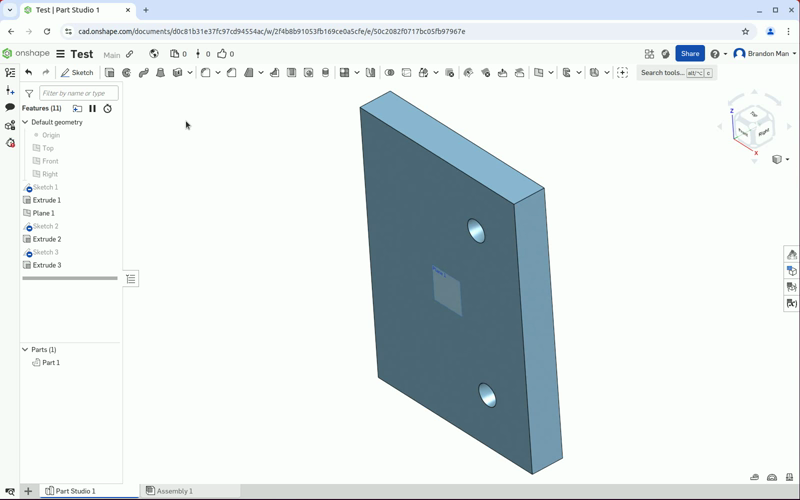
key(down, 2)
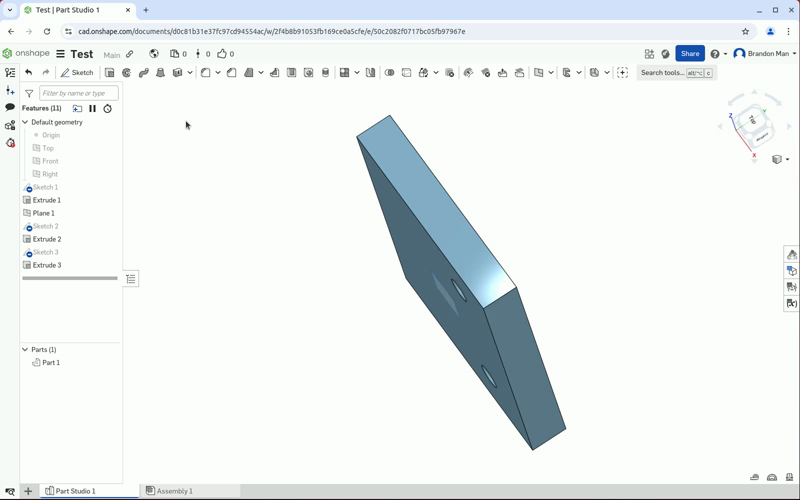
key(up, 2)
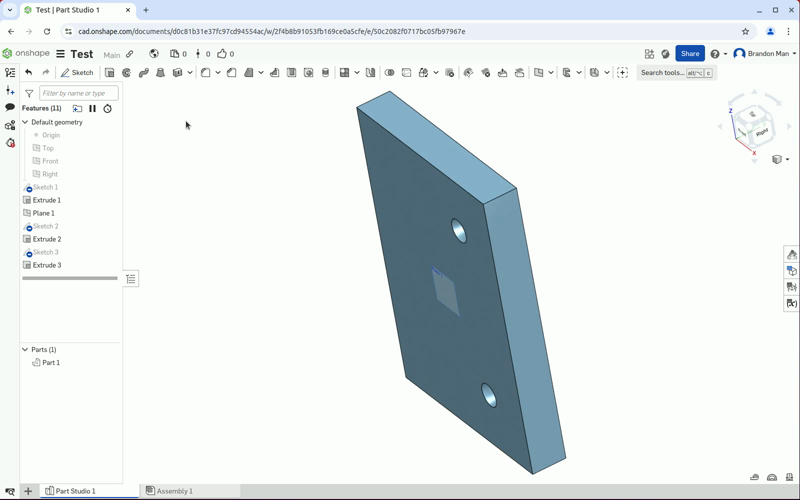
key(right, 2)
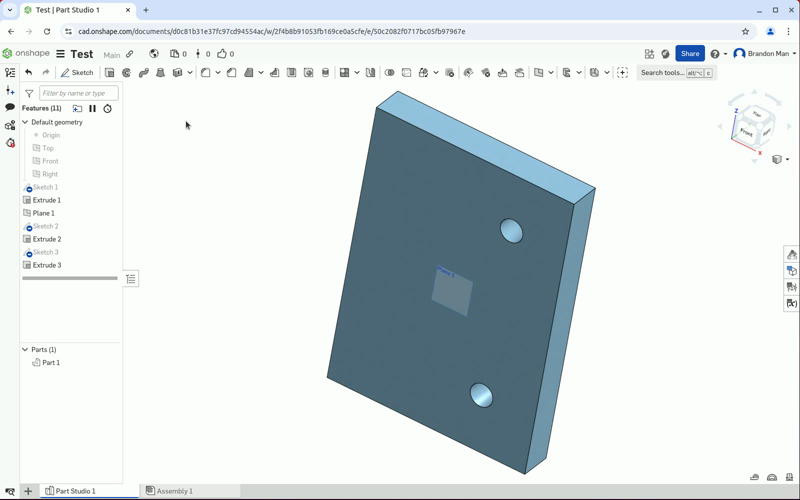
mouse_move(73, 189)
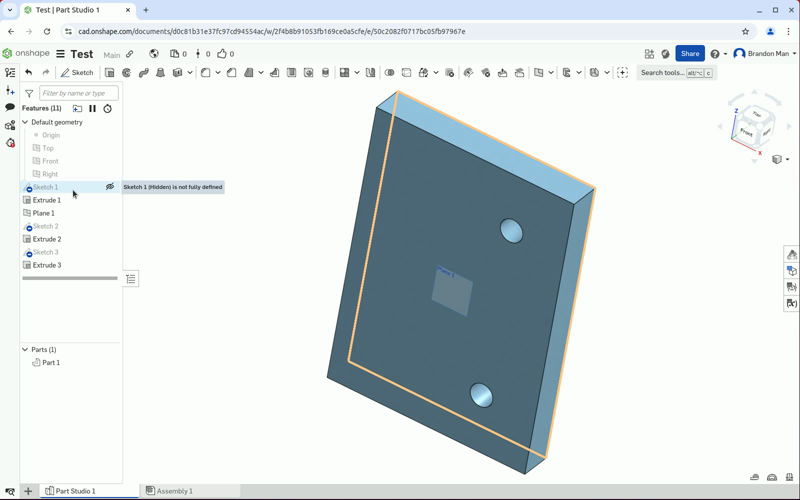
click(73, 189)